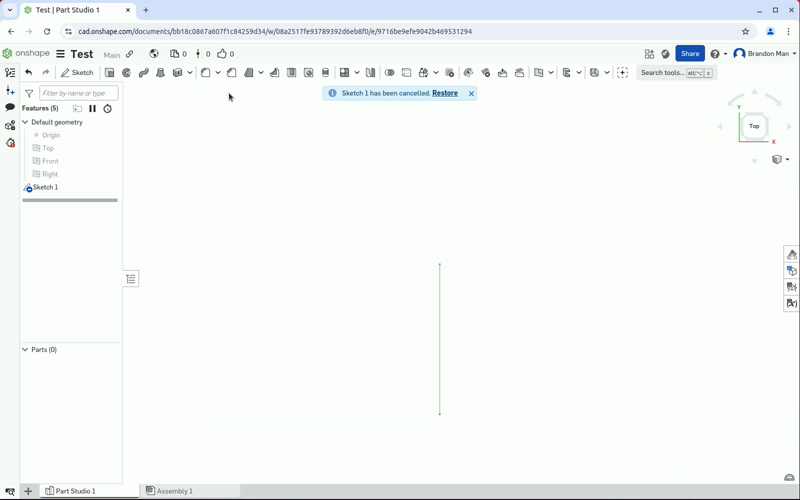
key(shift+h)
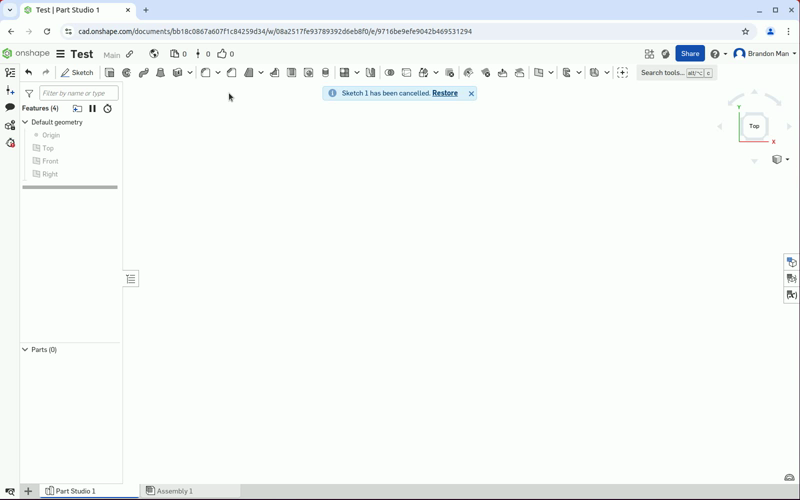
mouse_move(73, 352)
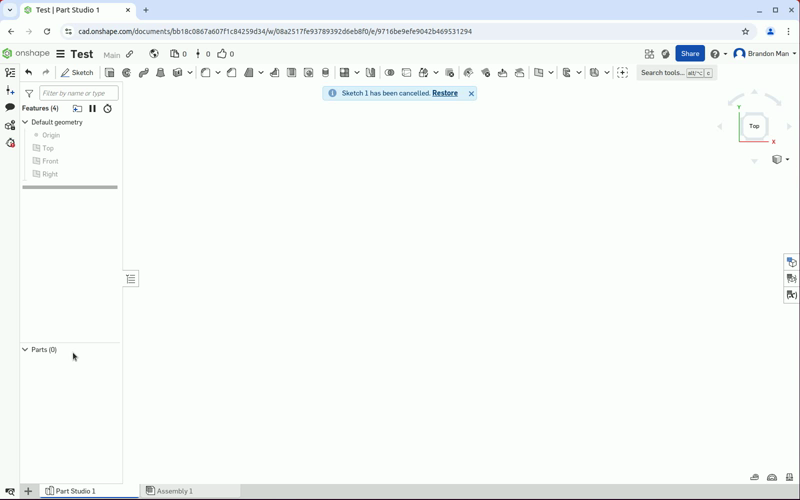
key(y)
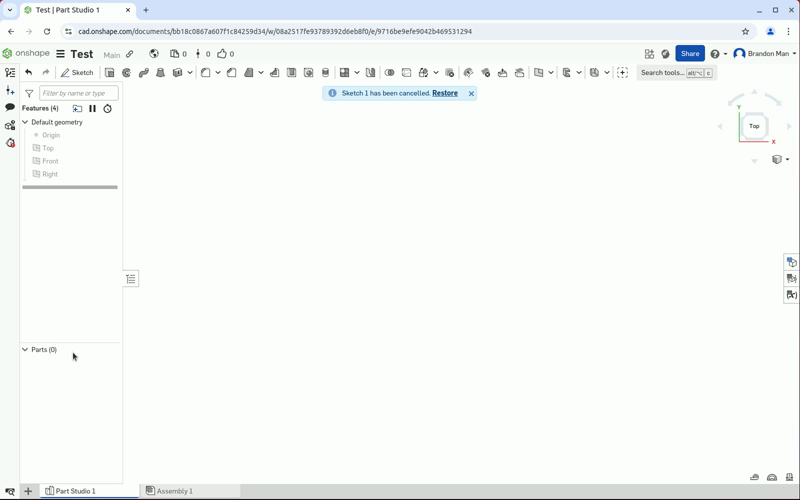
key(shift+p)
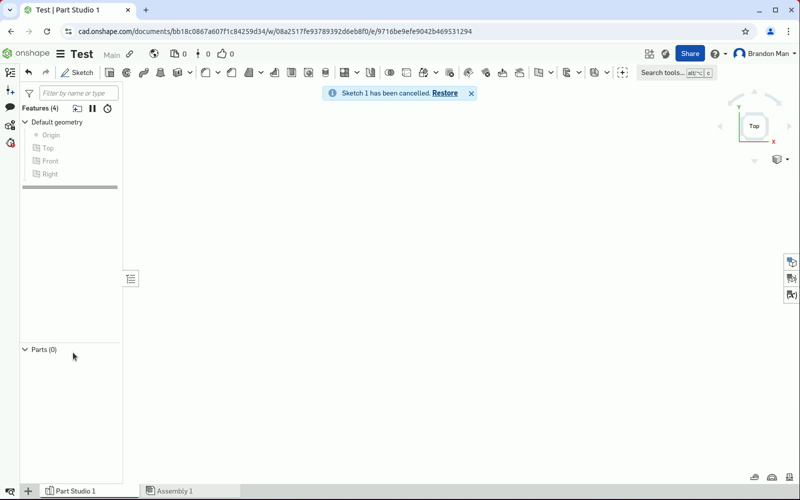
key(space)
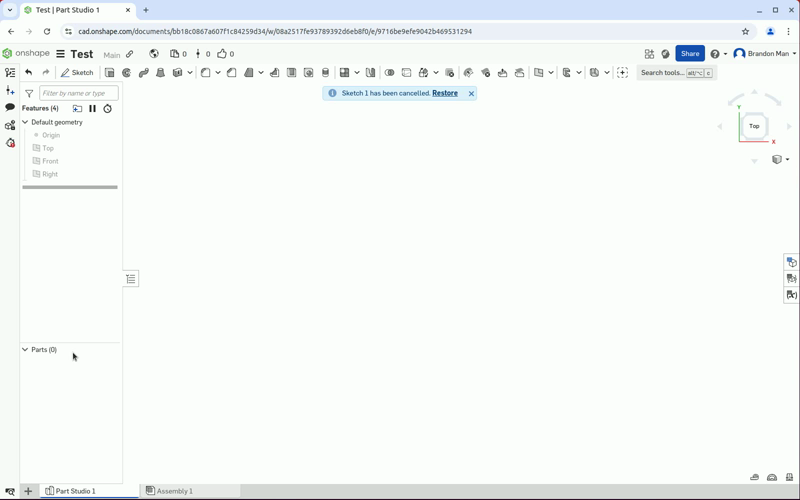
key_down(shift)
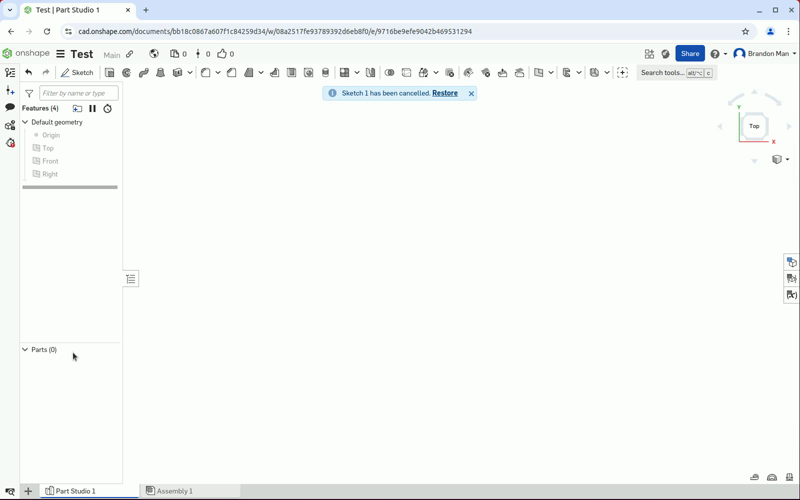
key(up)
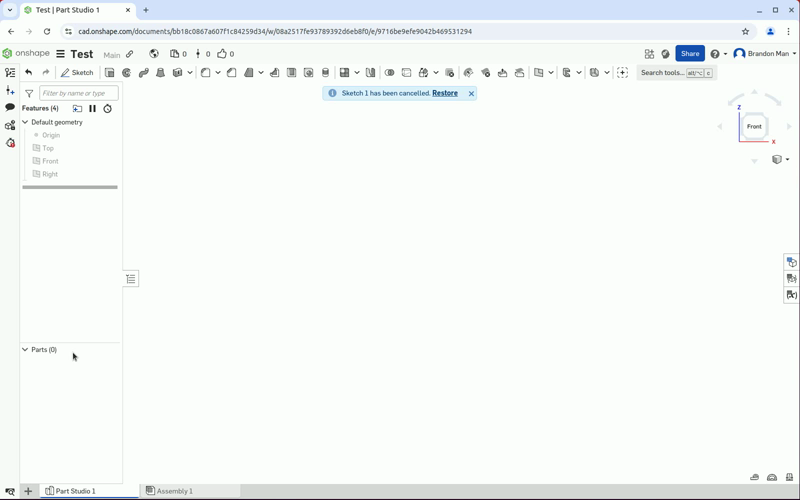
key_up(shift)
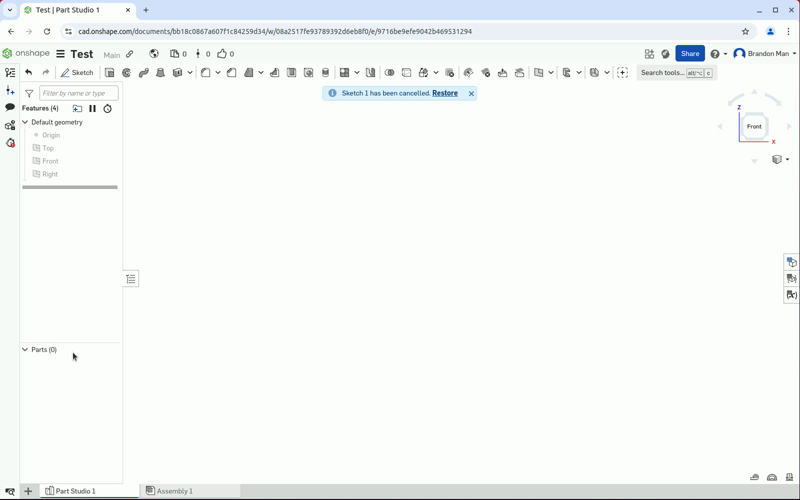
mouse_move(73, 352)
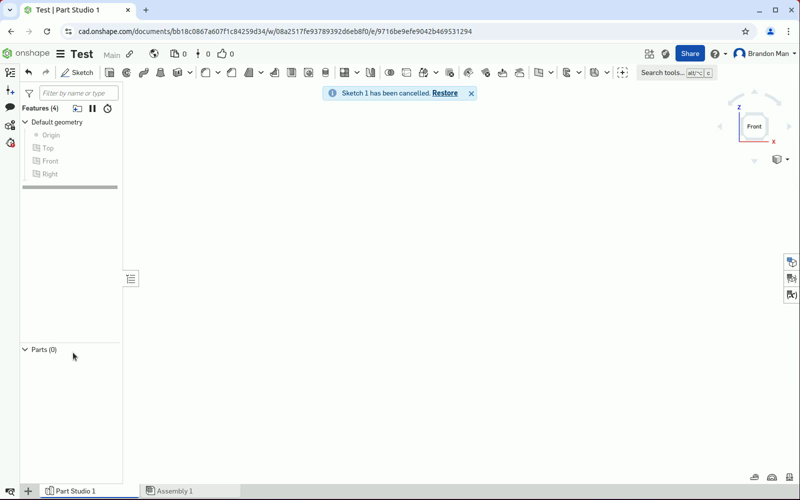
key(shift+y)
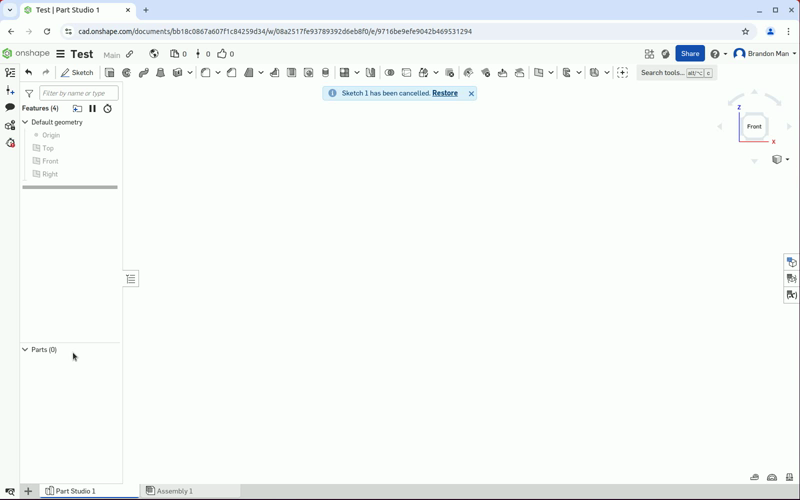
key(shift+s)
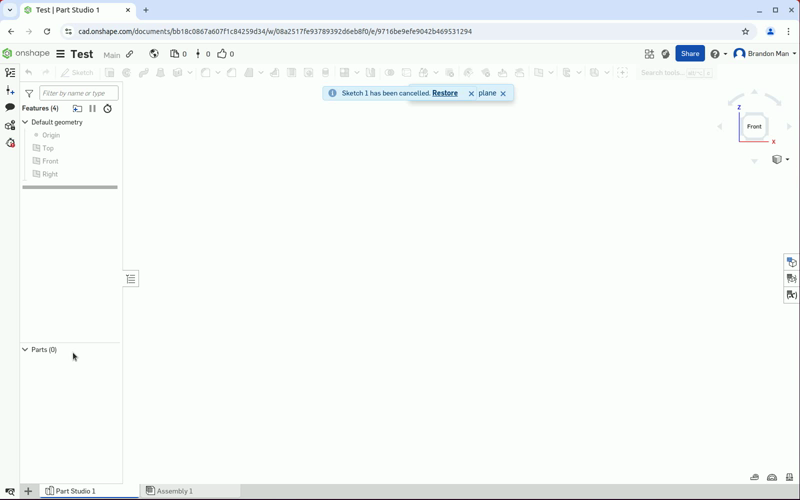
mouse_move(73, 163)
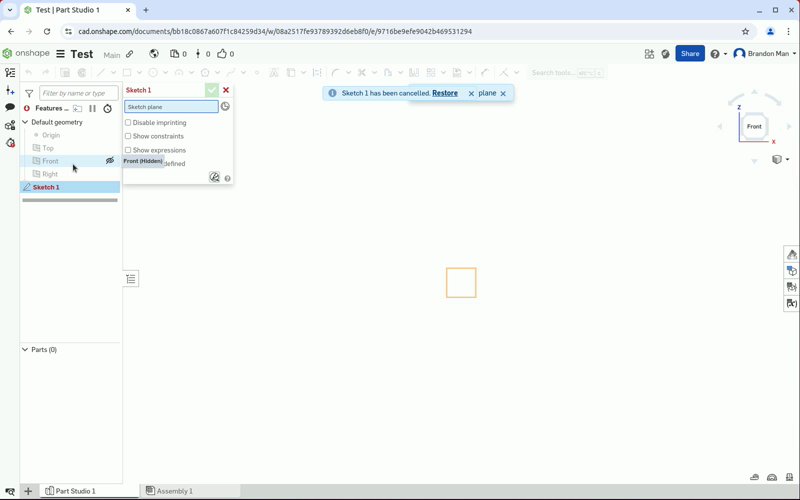
click(73, 163)
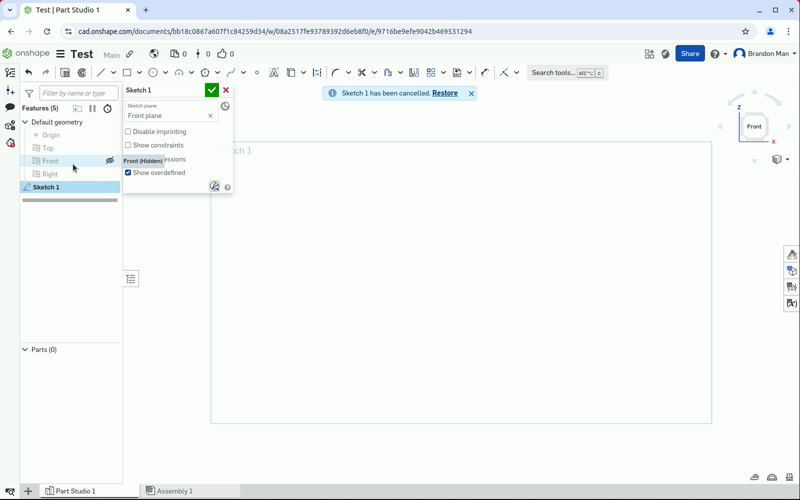
mouse_move(73, 352)
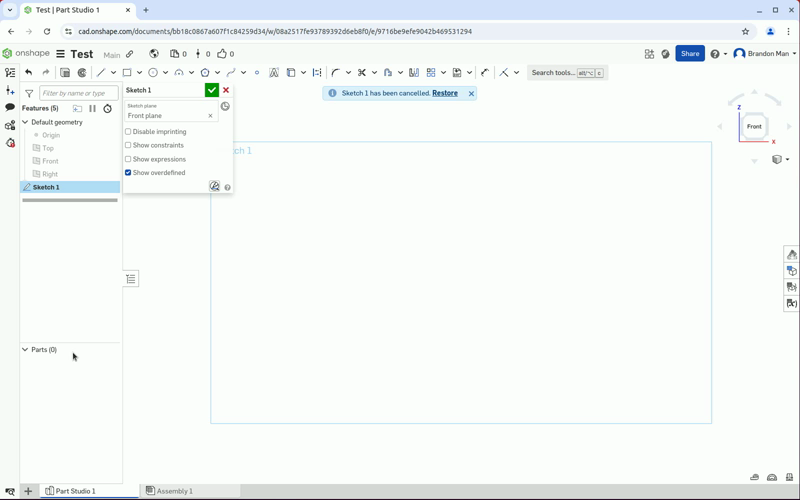
key(y)
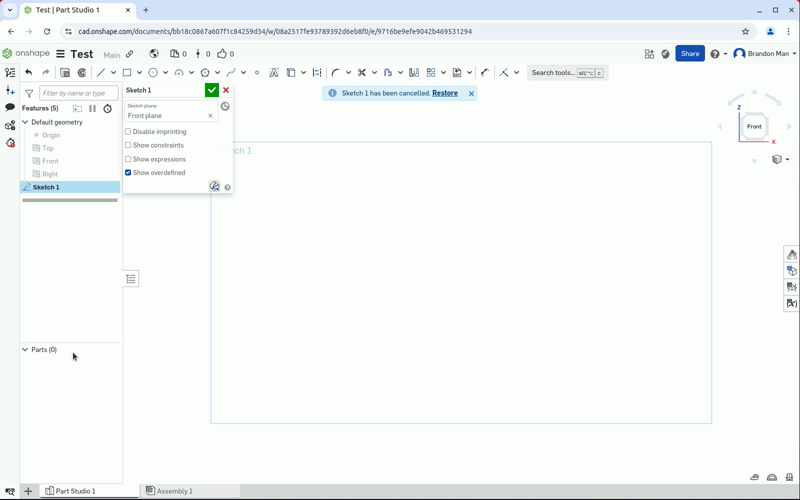
key(c)
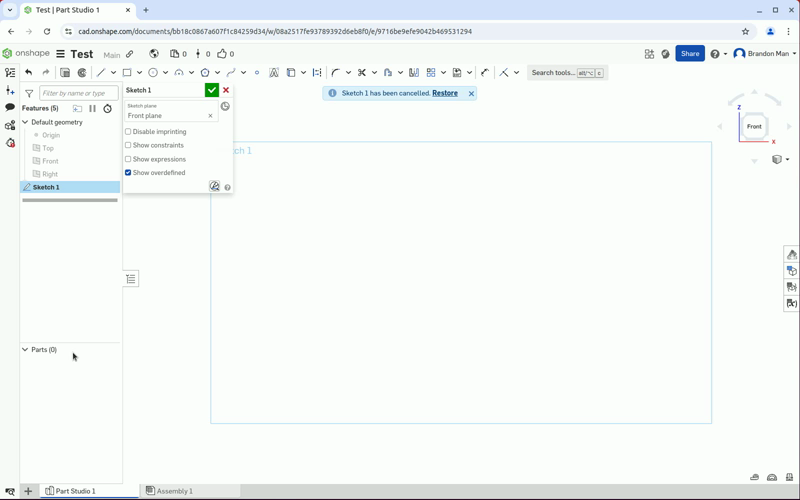
key_down(shift)
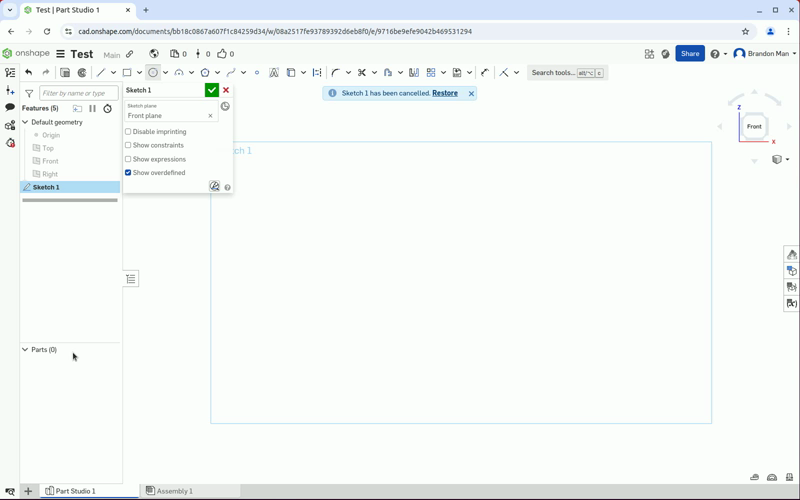
mouse_move(461, 282)
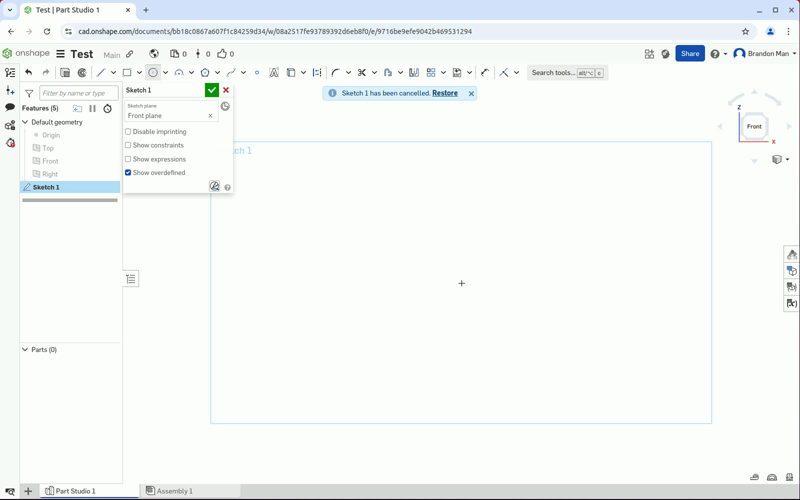
click(461, 282)
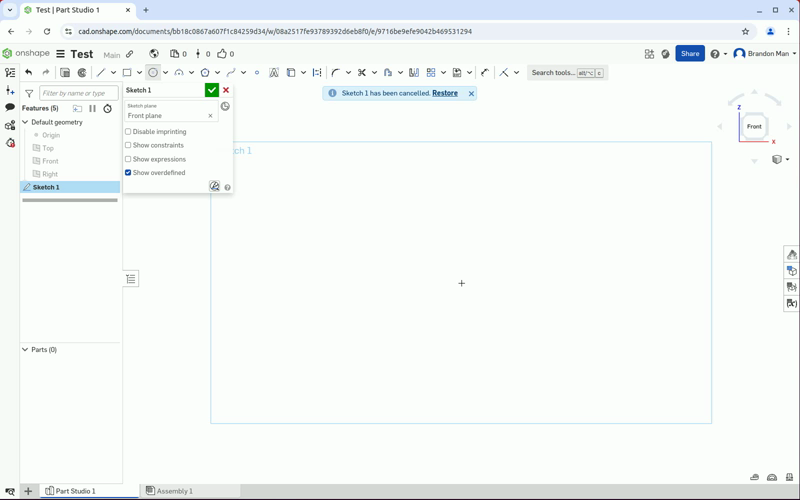
key_up(shift)
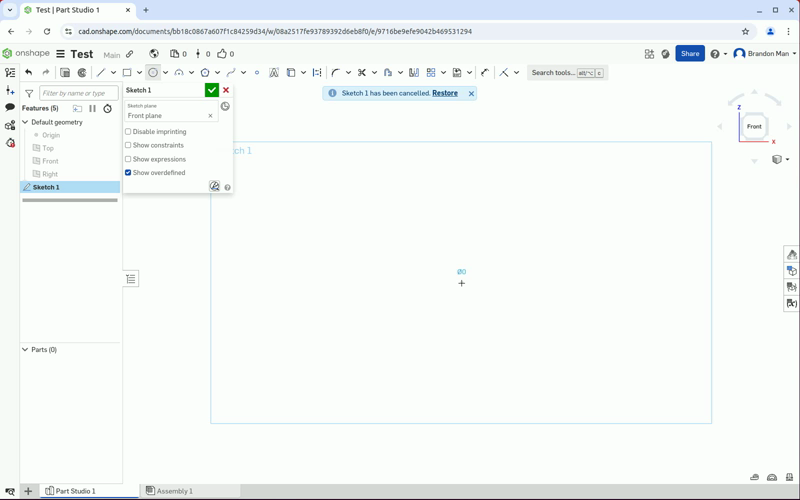
mouse_move(492, 282)
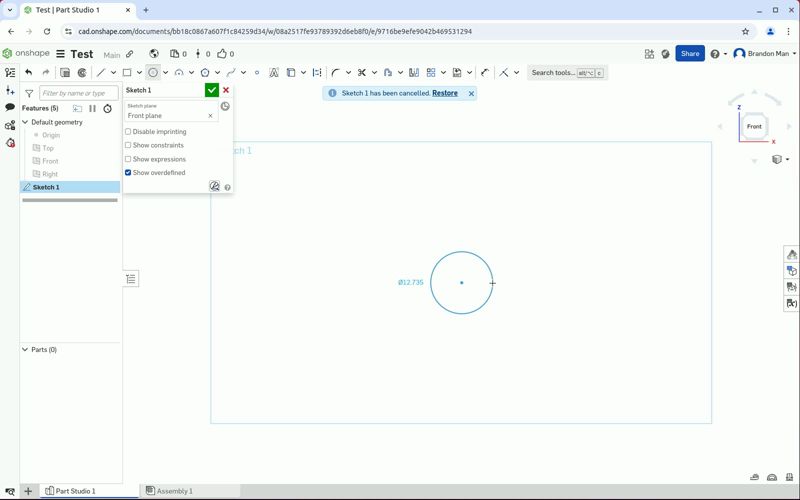
click(492, 282)
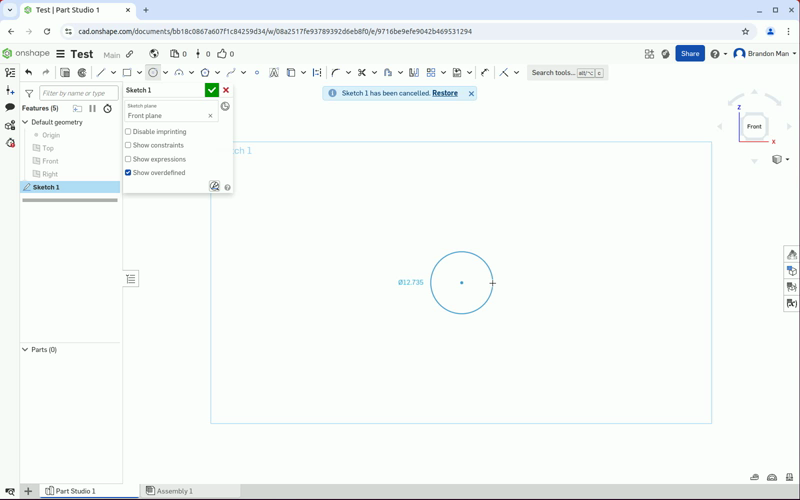
key(esc)
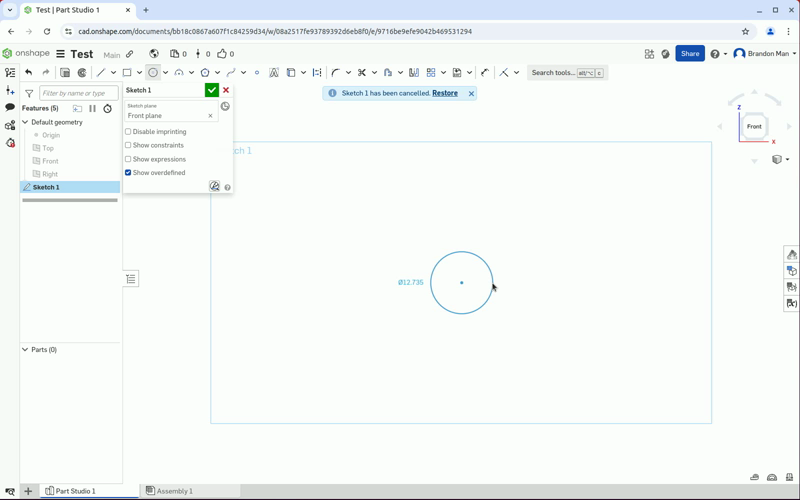
key(c)
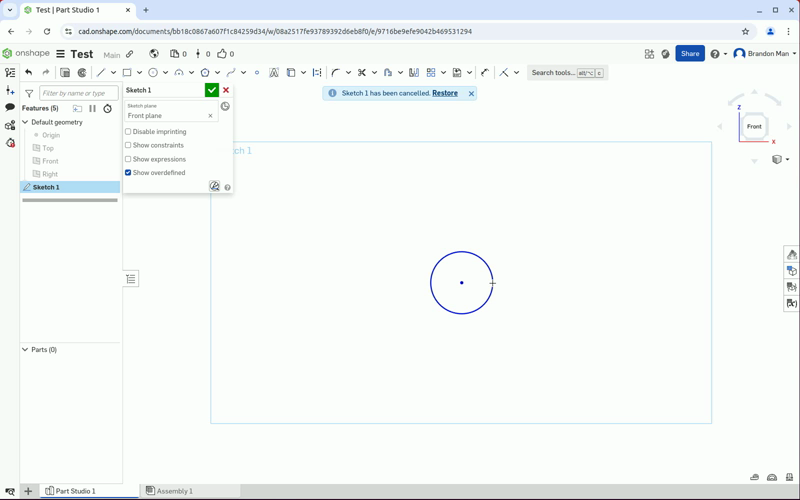
key_down(shift)
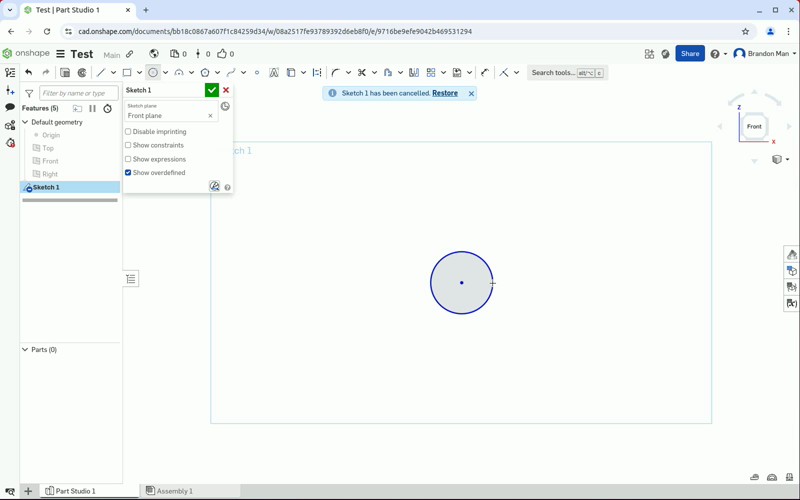
mouse_move(461, 282)
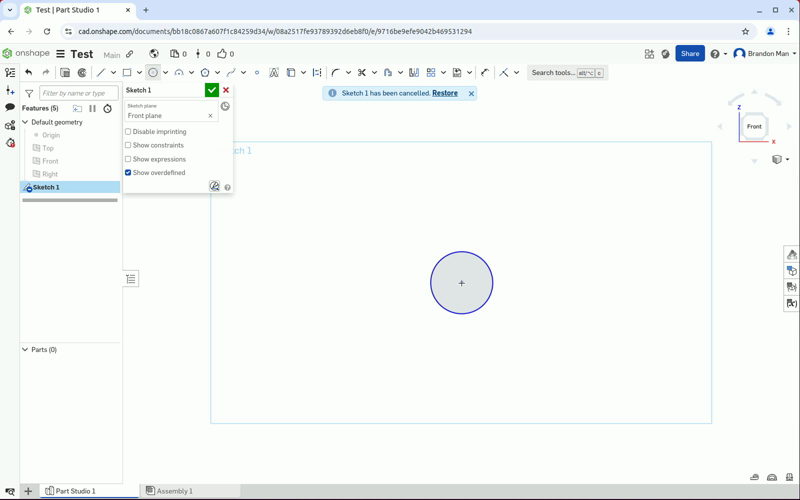
click(461, 282)
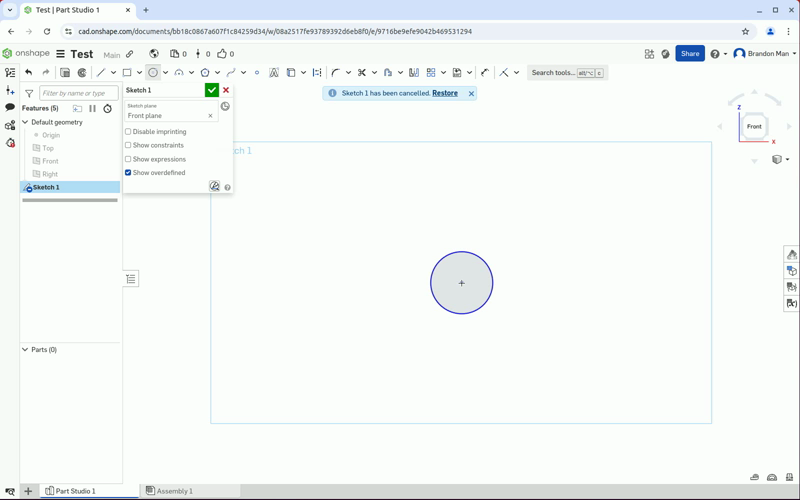
key_up(shift)
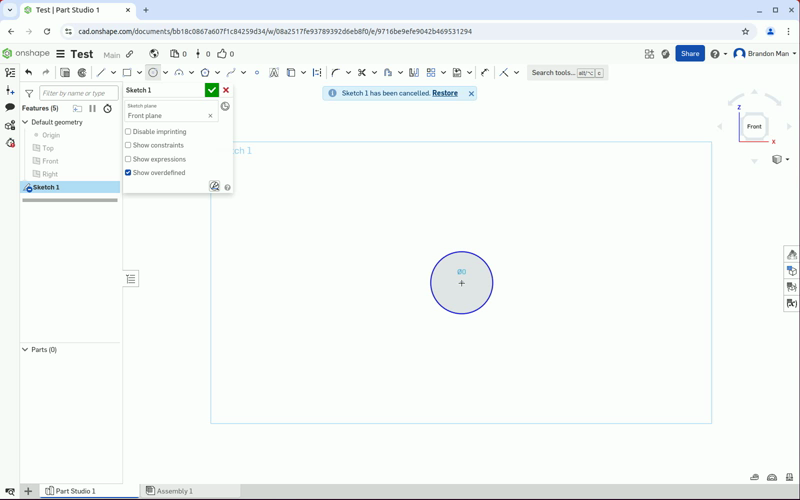
mouse_move(489, 282)
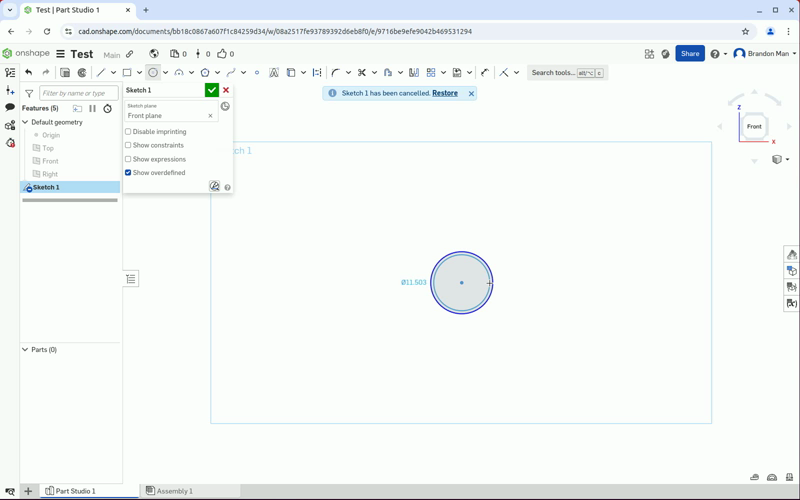
scroll(6)
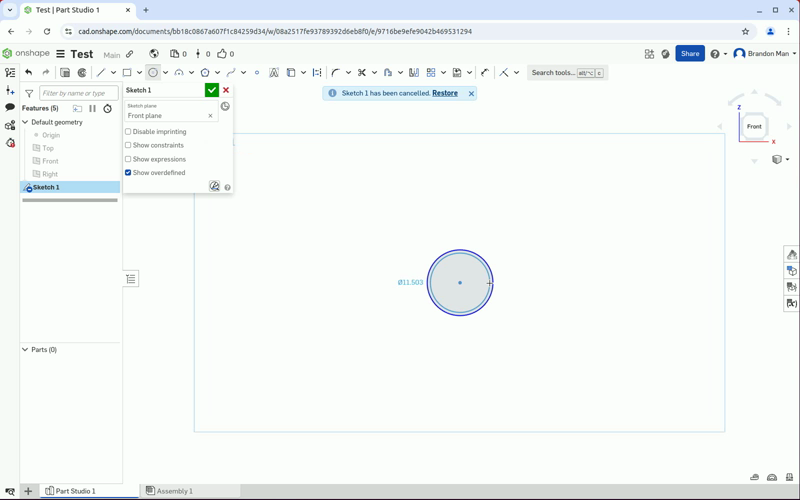
scroll(6)
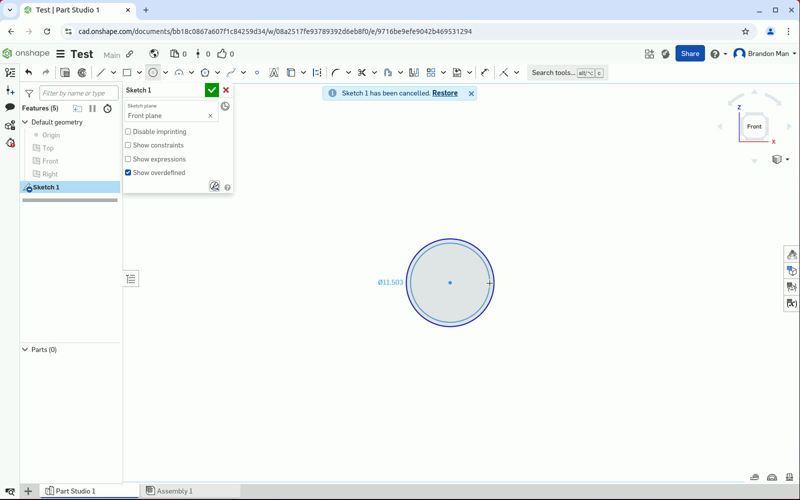
scroll(6)
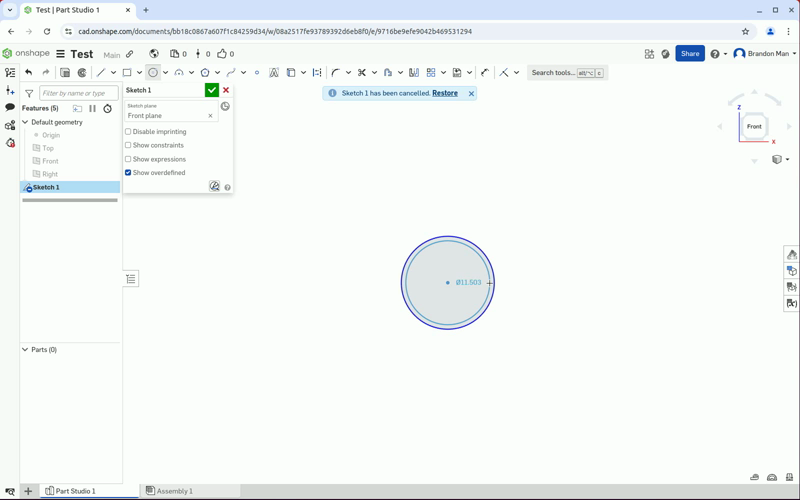
scroll(6)
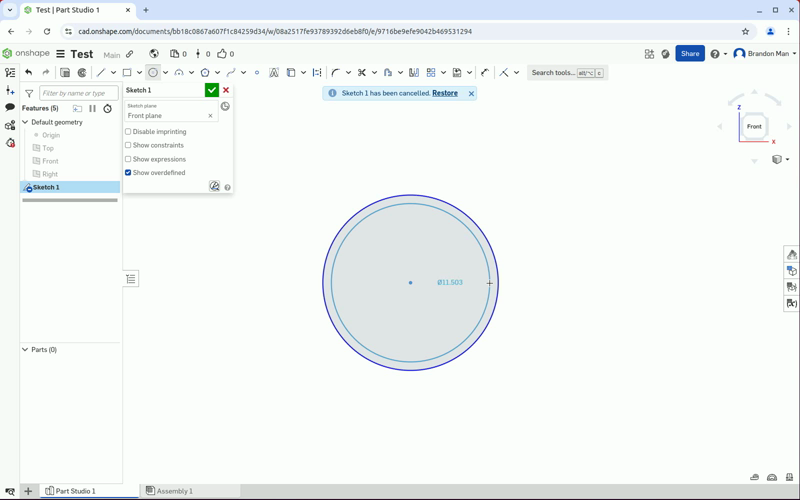
scroll(6)
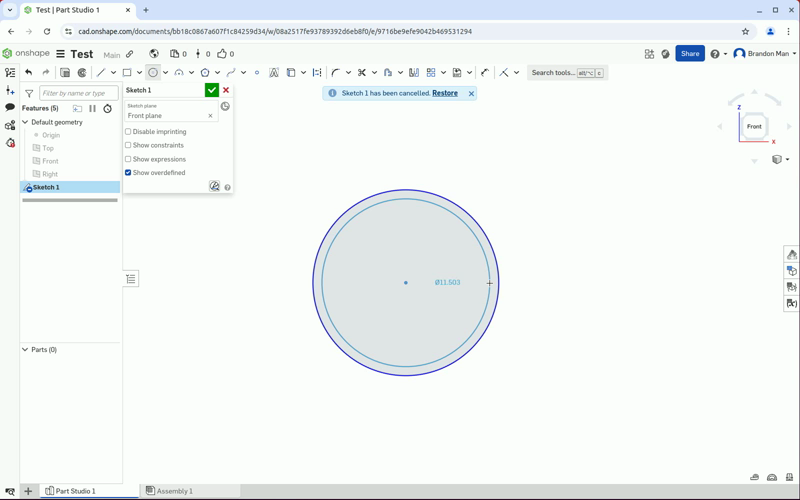
scroll(6)
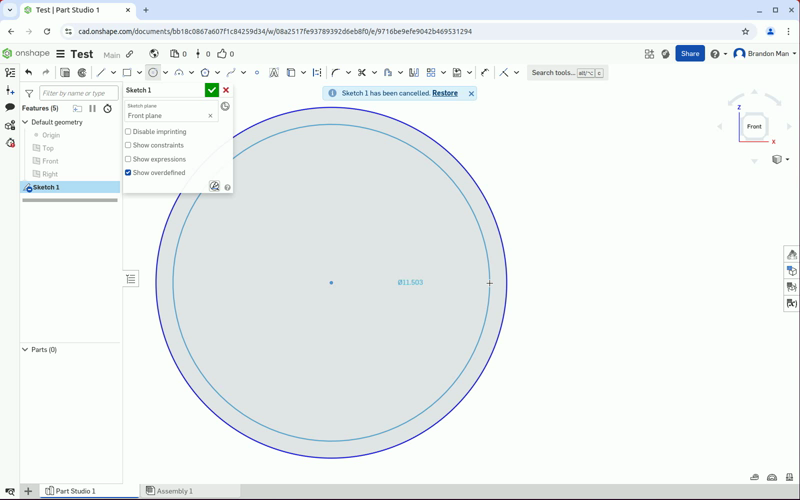
scroll(6)
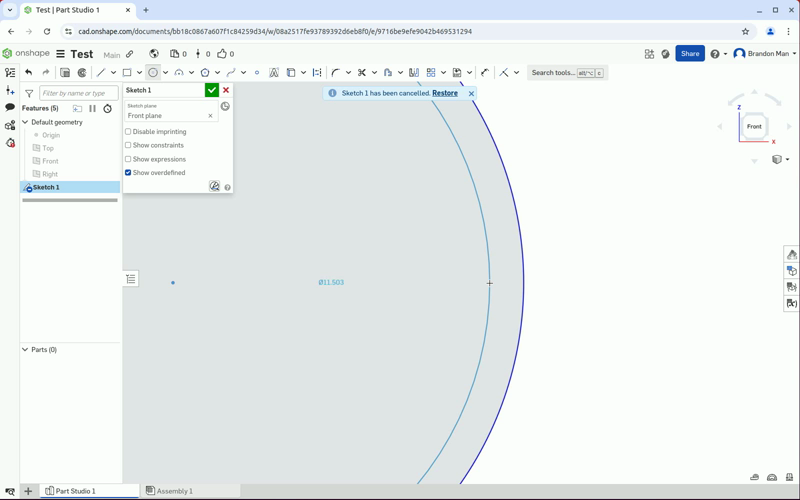
click(489, 282)
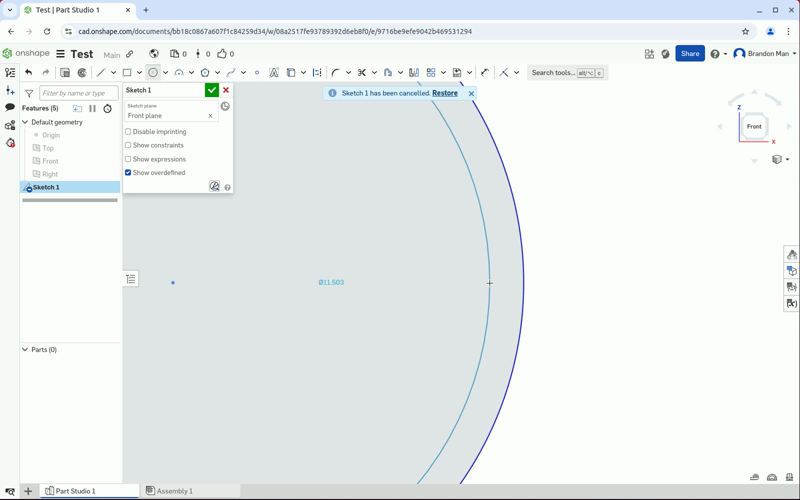
scroll(-6)
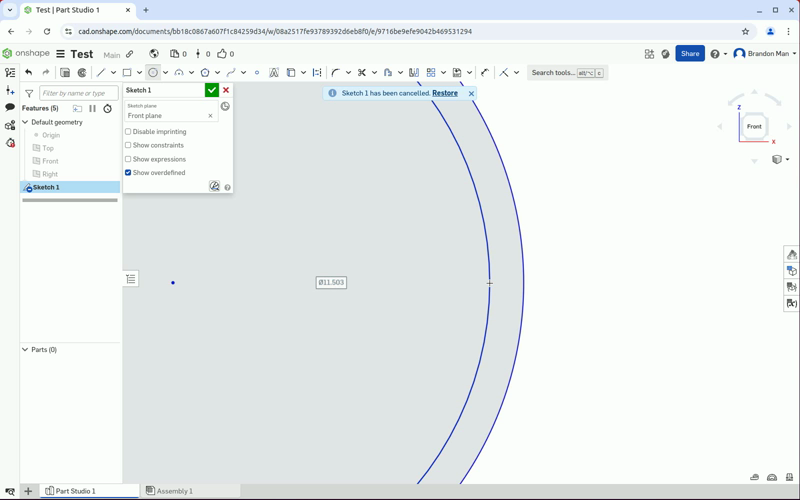
scroll(-6)
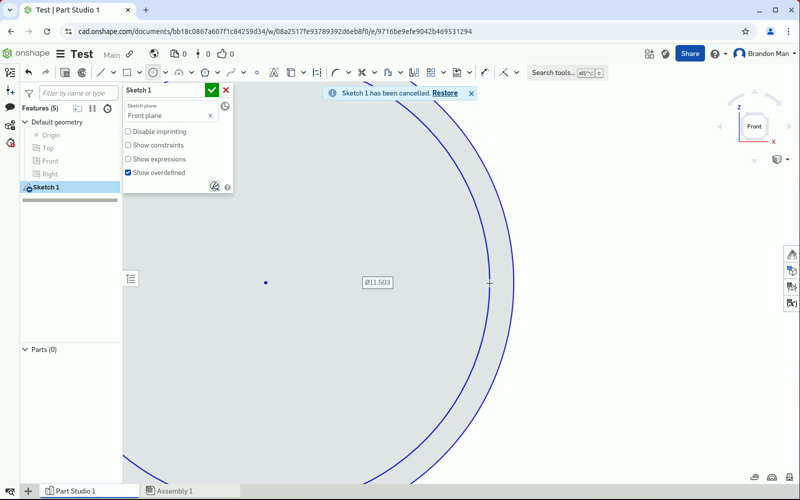
scroll(-6)
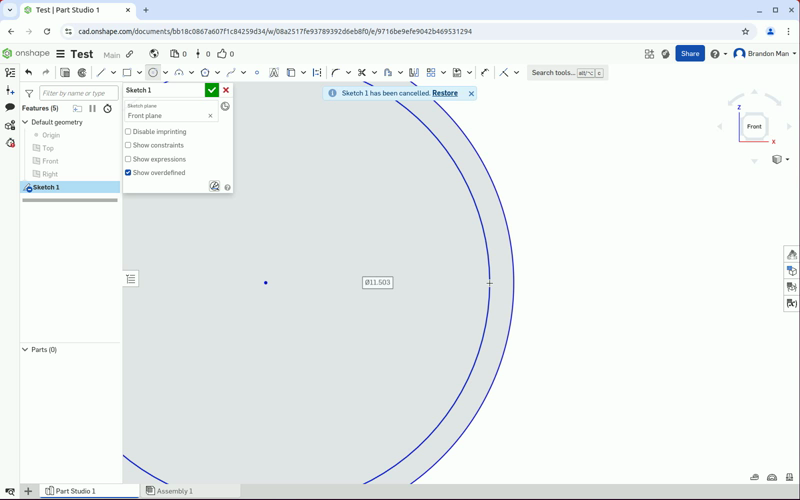
scroll(-6)
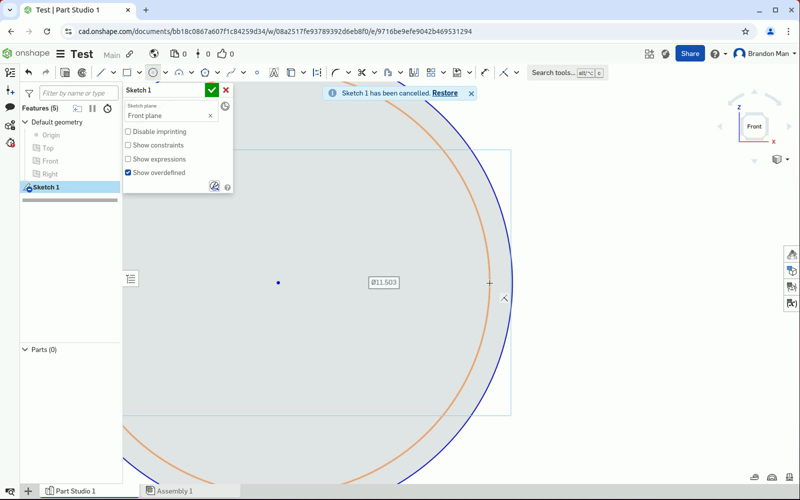
scroll(-6)
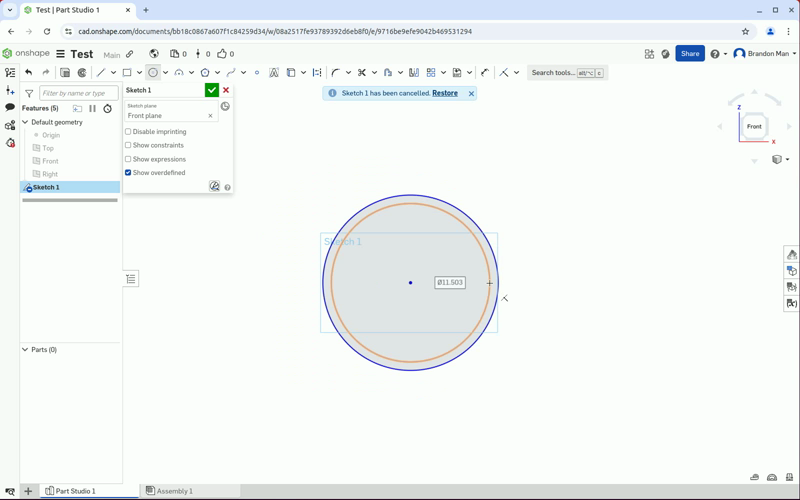
scroll(-6)
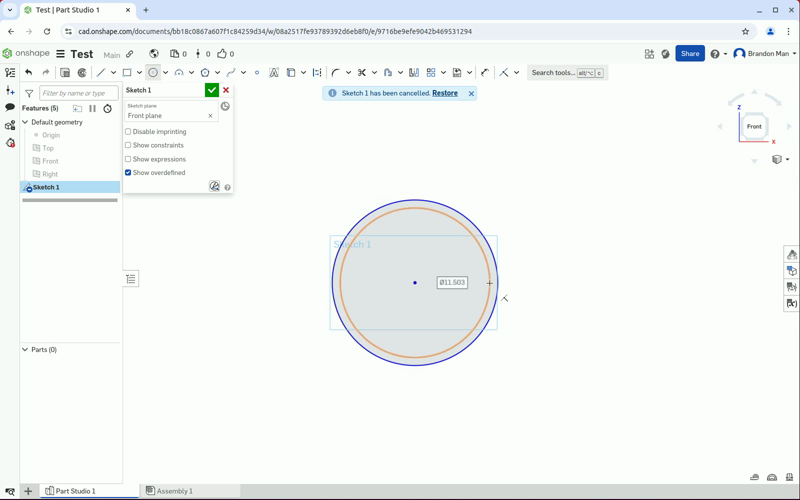
scroll(-6)
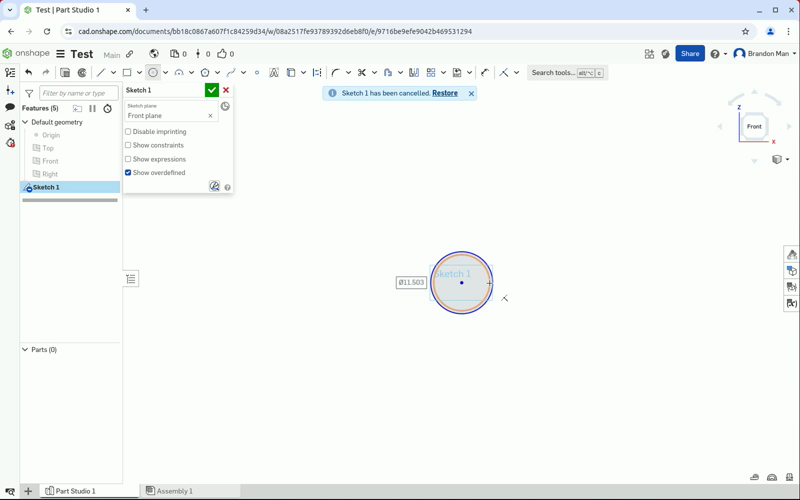
key(esc)
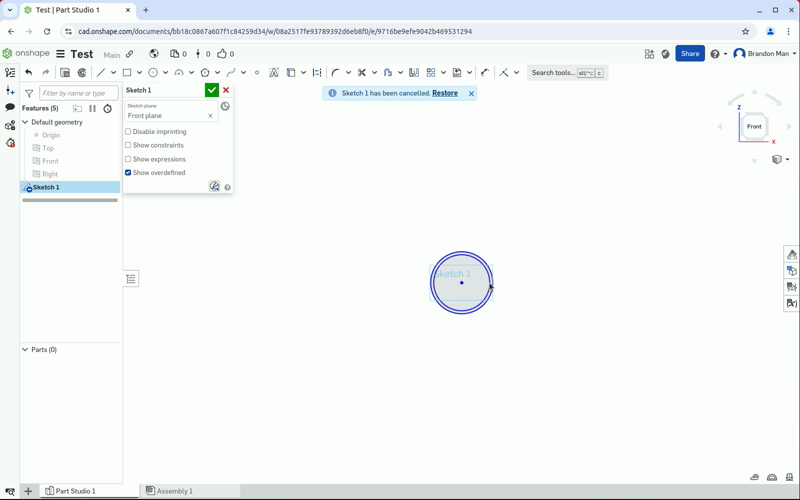
mouse_move(443, 259)
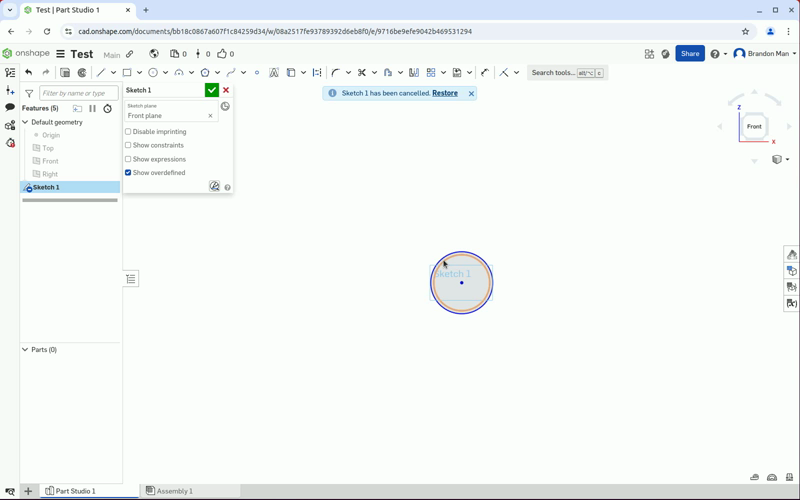
scroll(6)
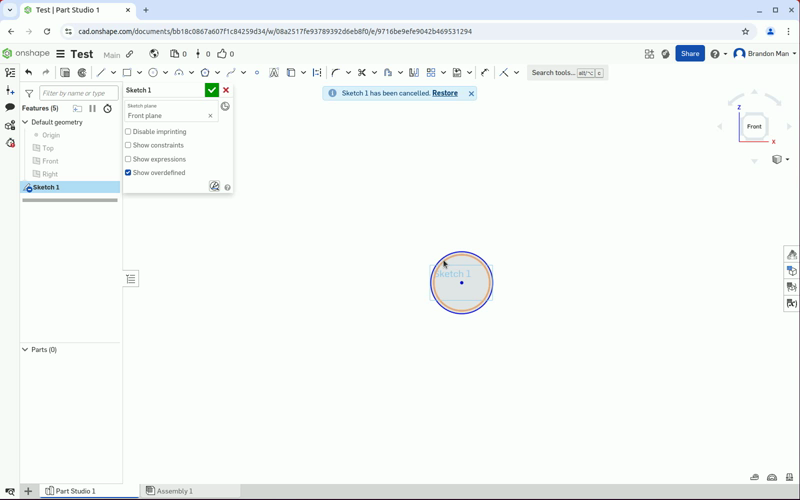
scroll(6)
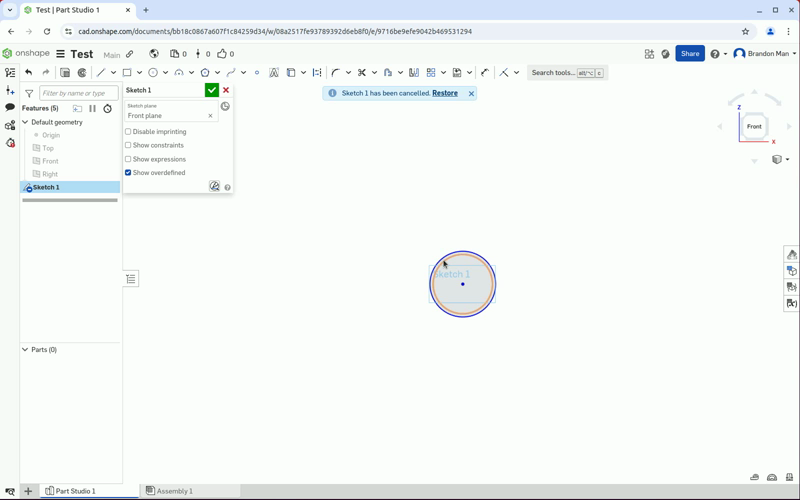
scroll(6)
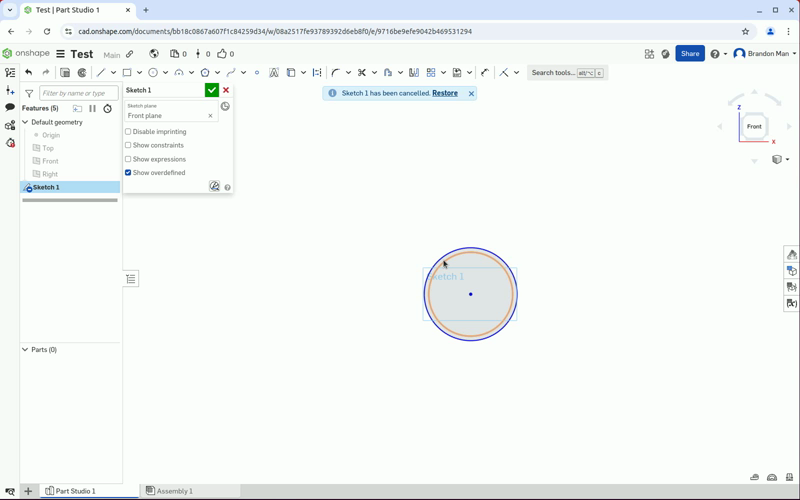
scroll(6)
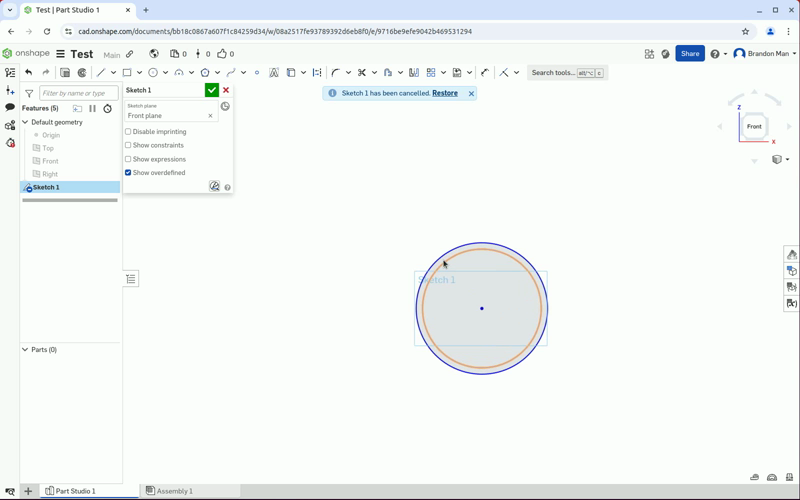
scroll(6)
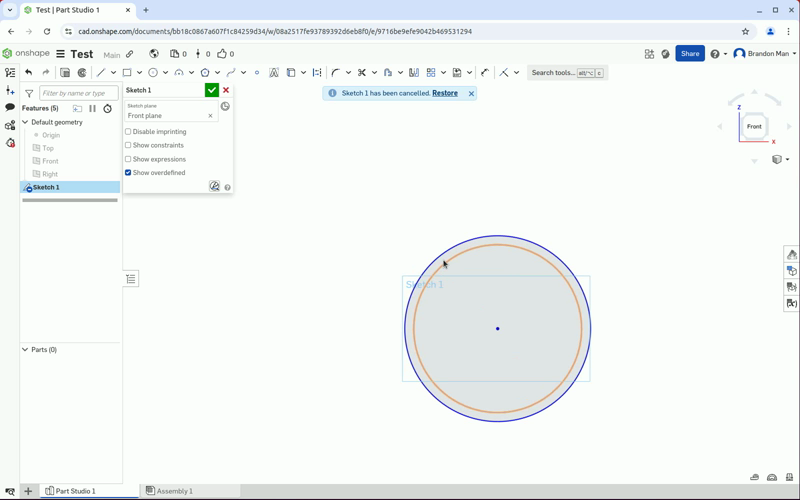
scroll(6)
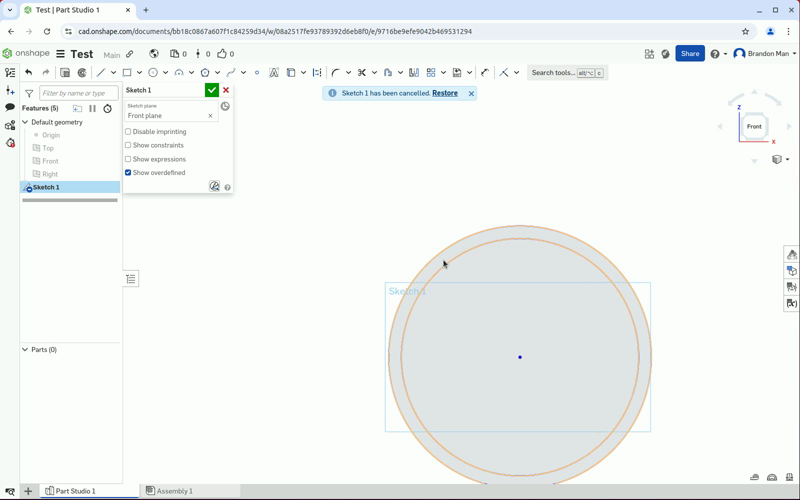
scroll(6)
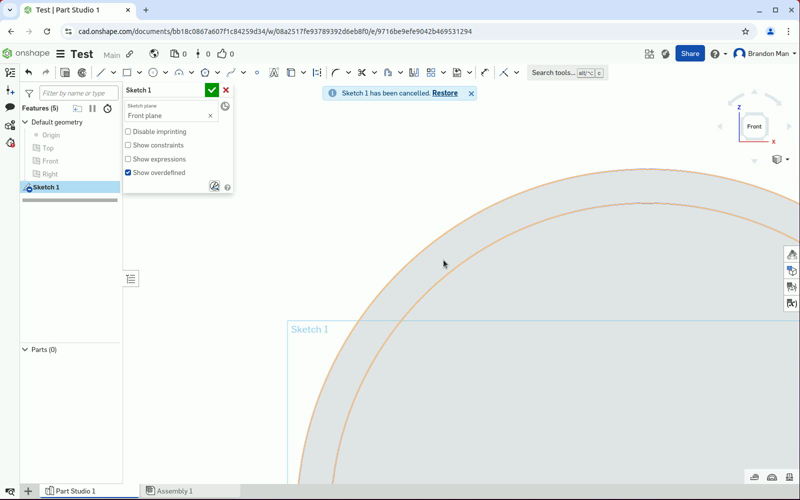
click(443, 259)
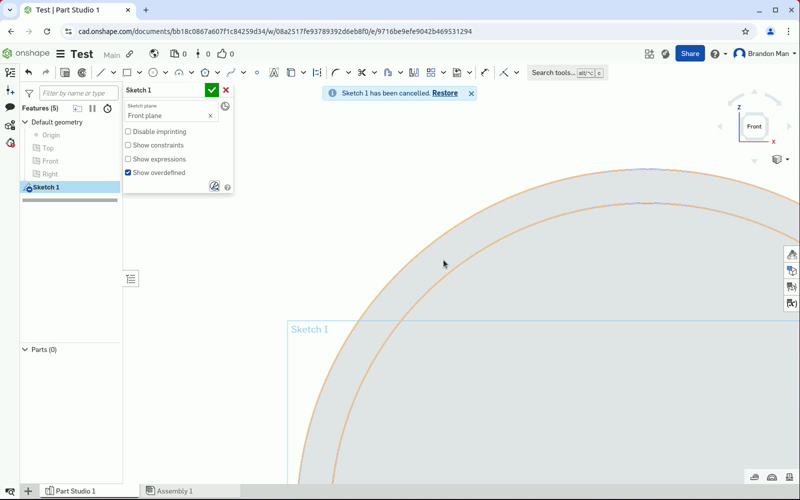
scroll(-6)
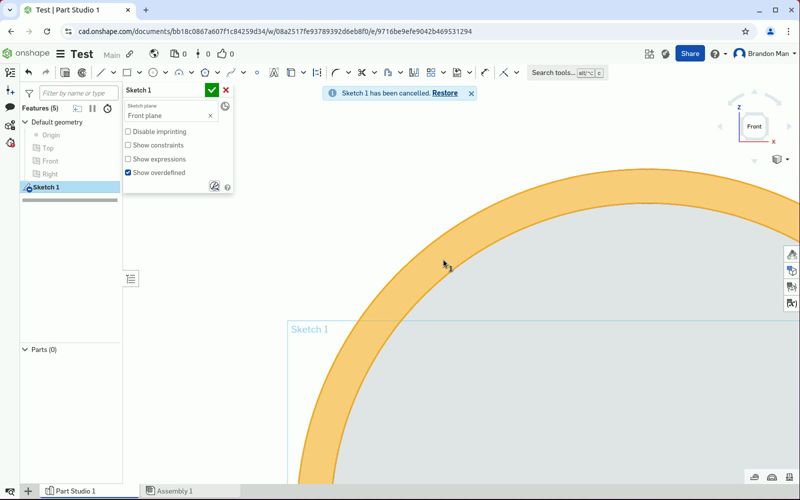
scroll(-6)
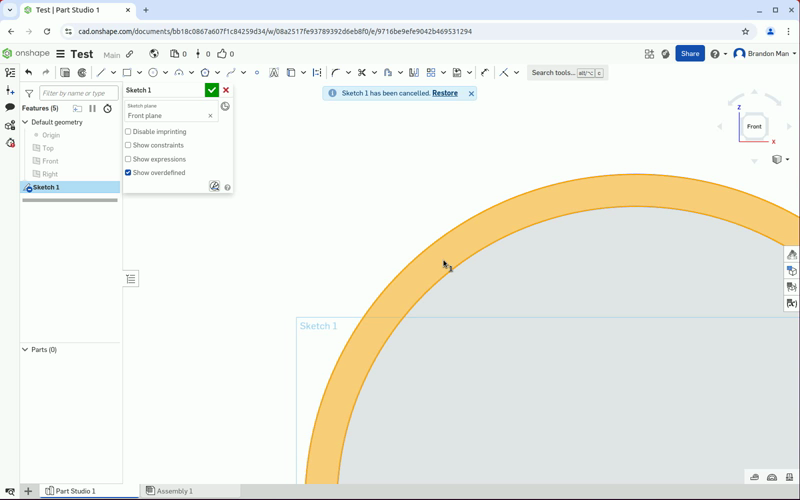
scroll(-6)
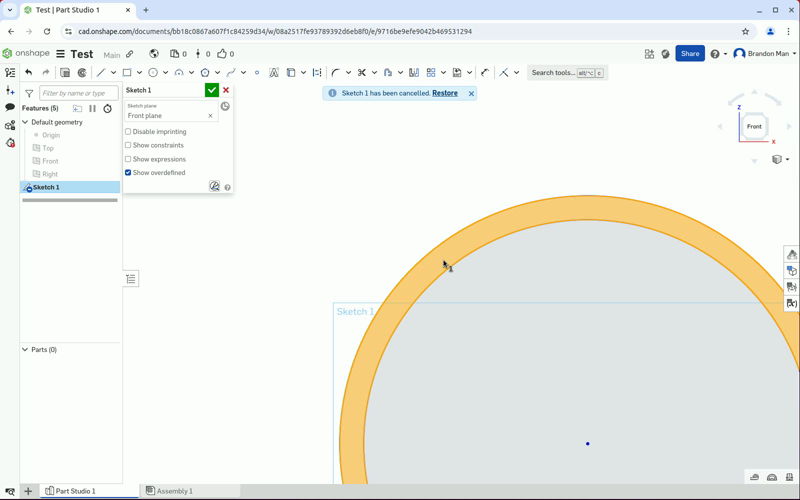
scroll(-6)
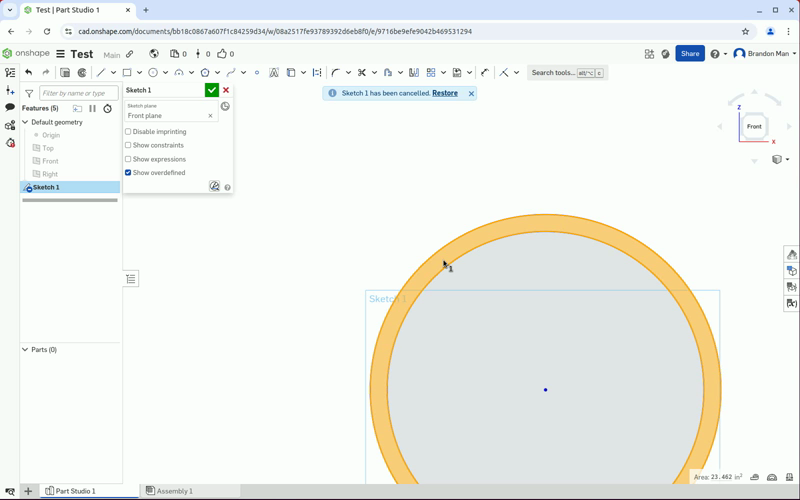
scroll(-6)
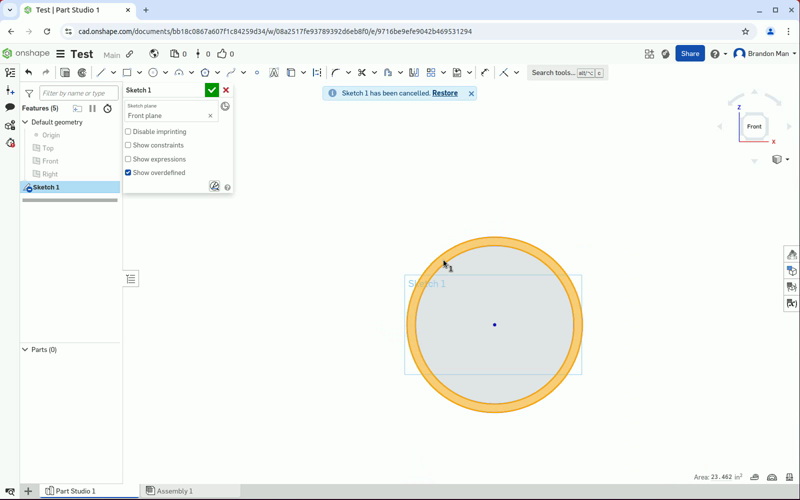
scroll(-6)
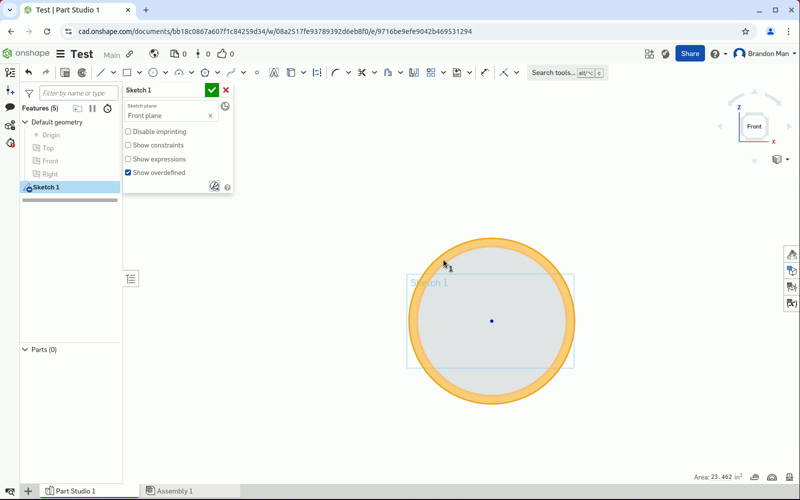
scroll(-6)
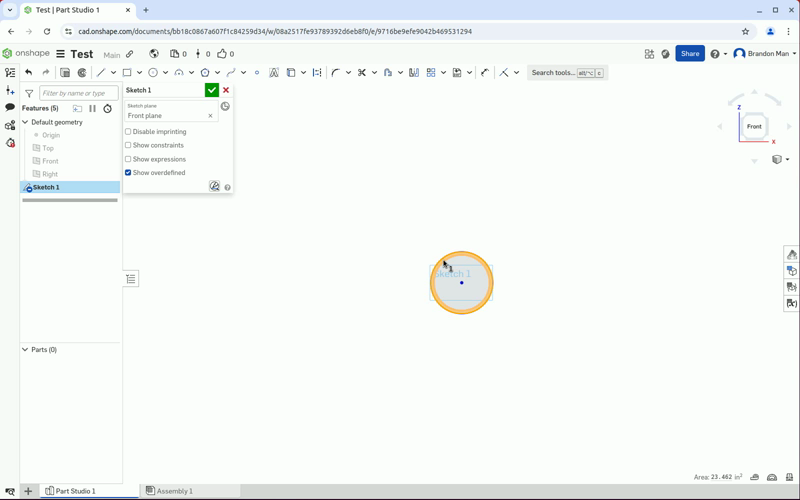
mouse_move(73, 352)
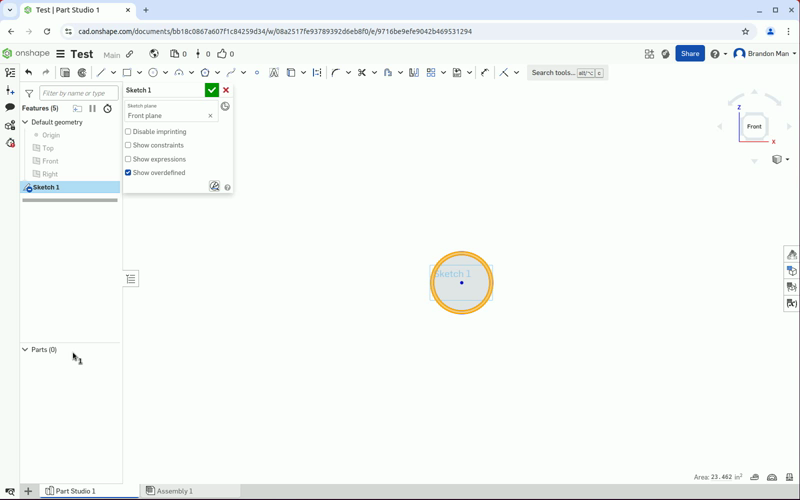
key(shift+y)
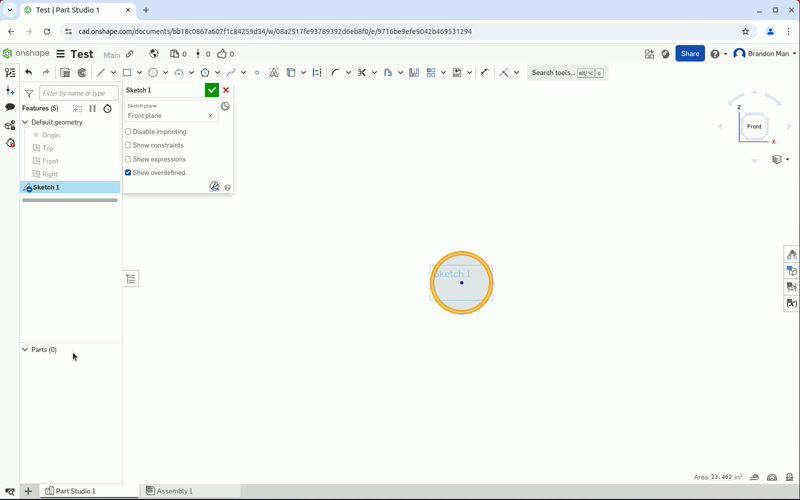
key(shift+e)
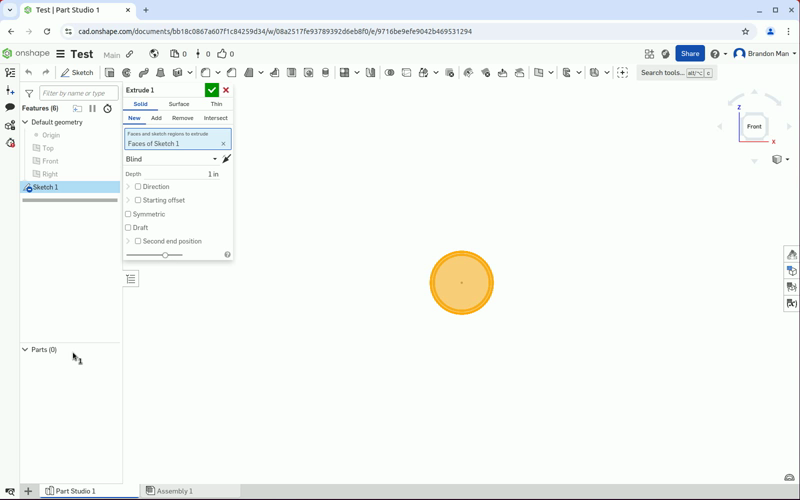
mouse_move(143, 106)
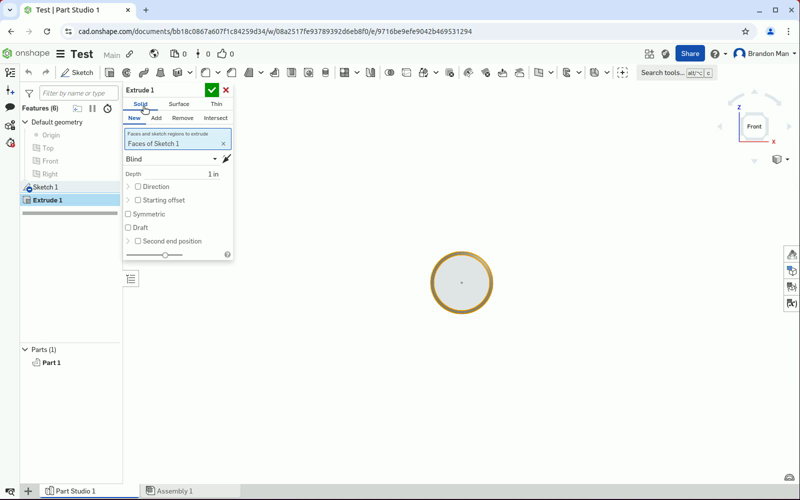
click(143, 106)
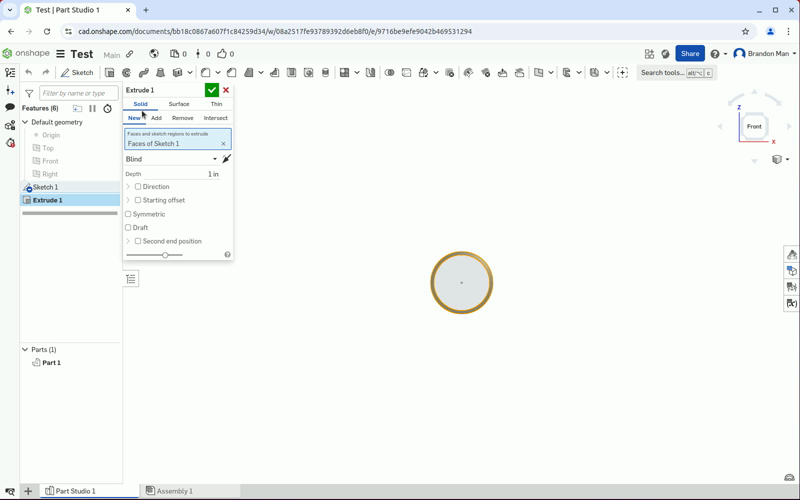
mouse_move(137, 120)
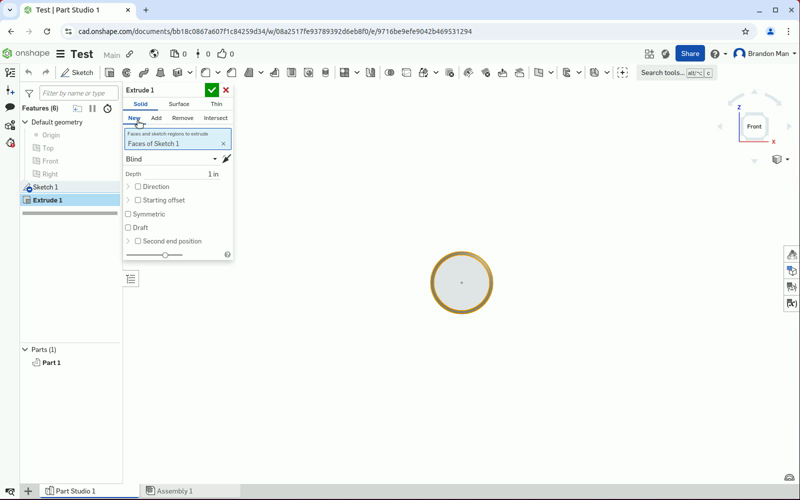
click(137, 120)
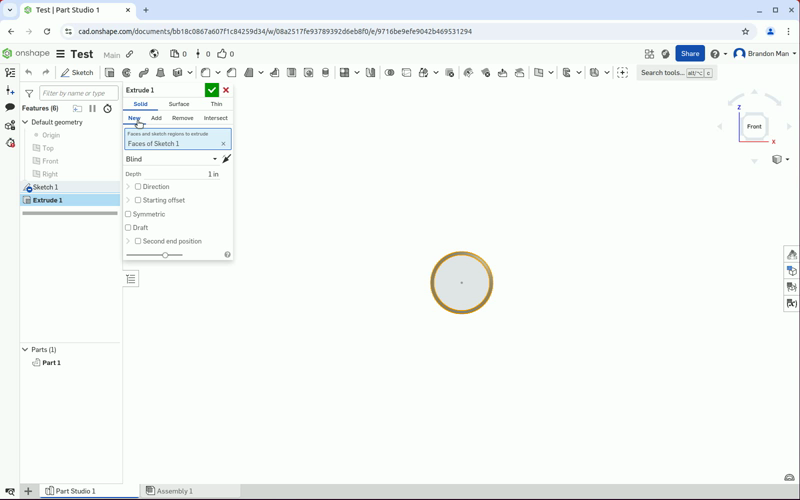
key(tab, 4)
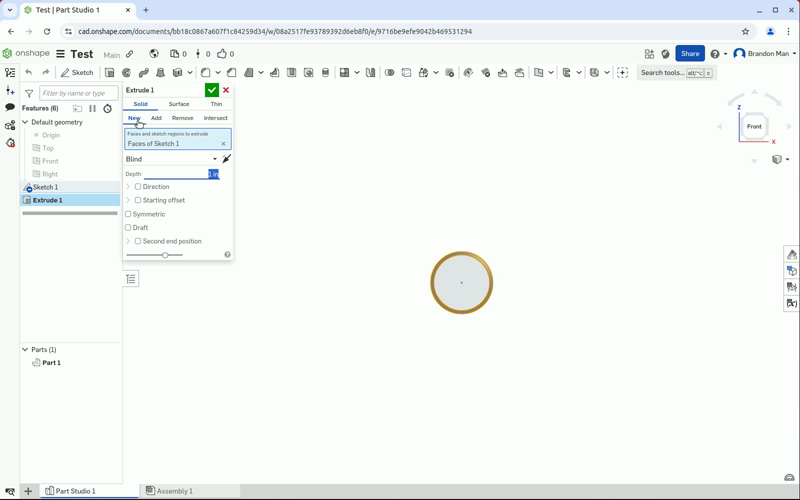
text(1.685)
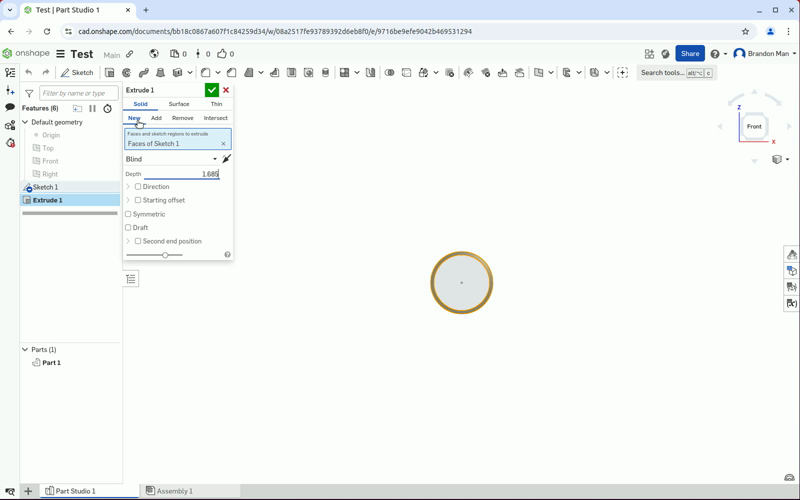
key(enter)
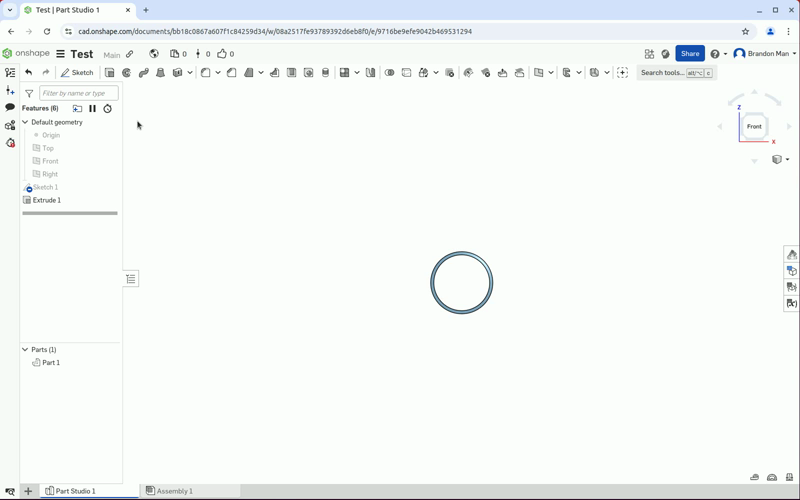
key(shift+h)
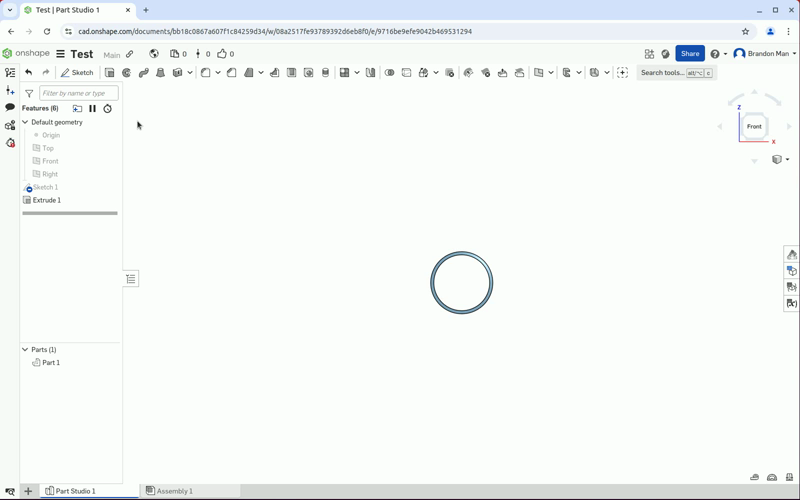
key(shift+h)
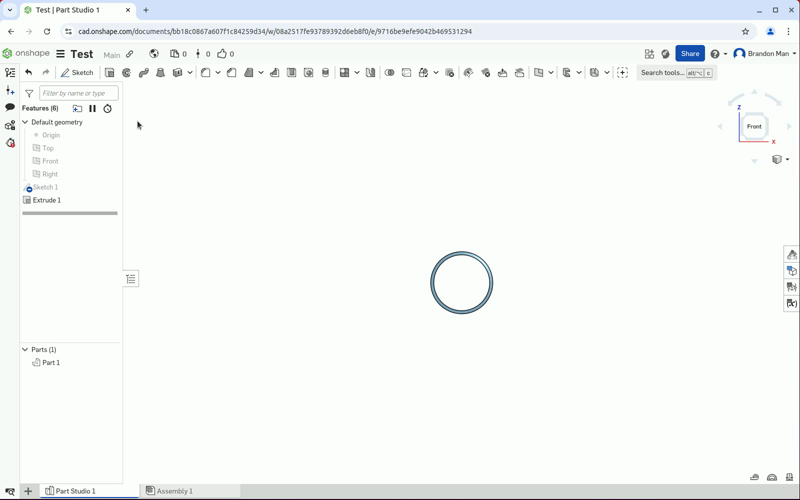
mouse_move(73, 189)
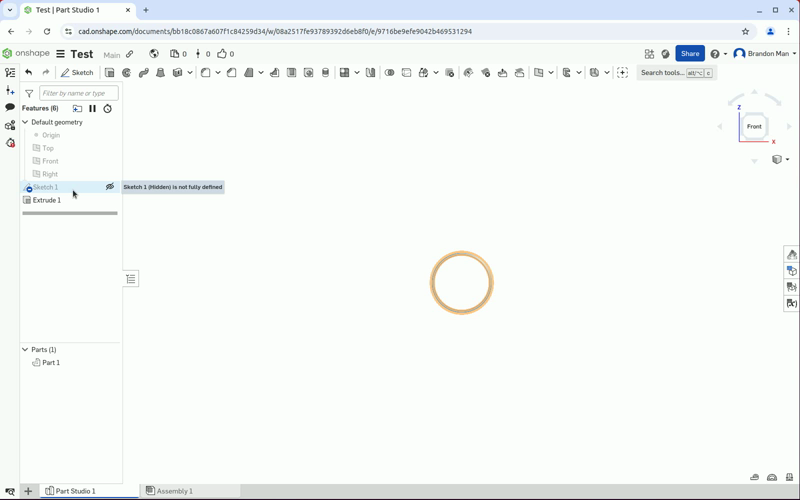
click(73, 189)
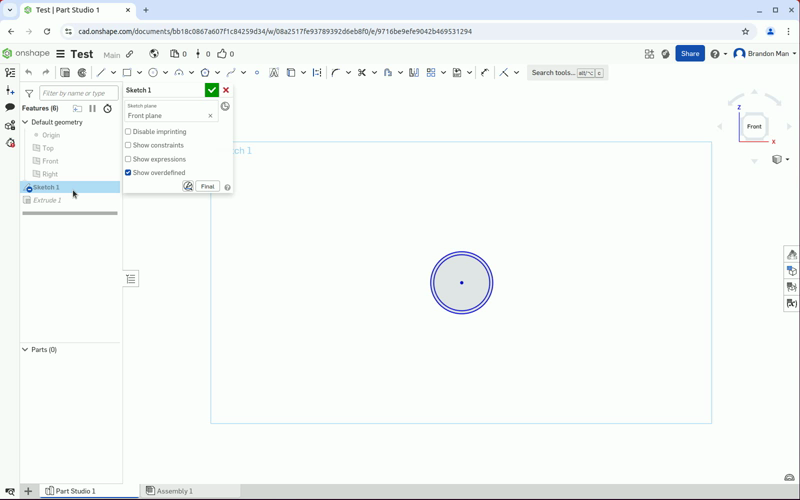
mouse_move(229, 92)
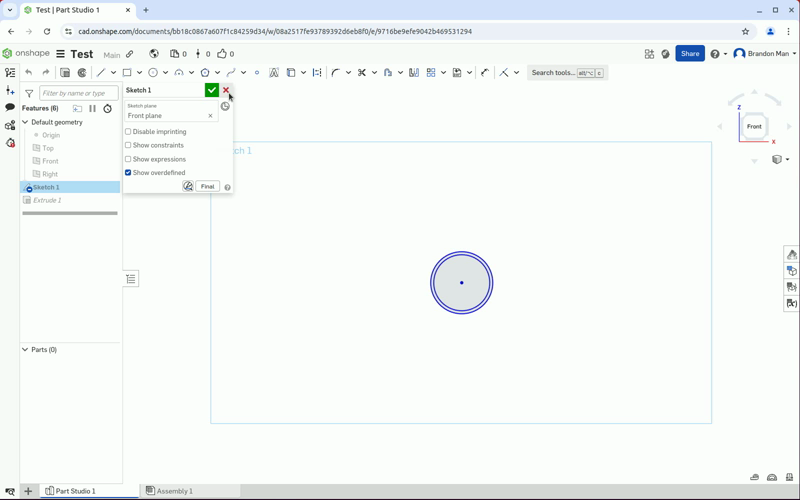
click(229, 92)
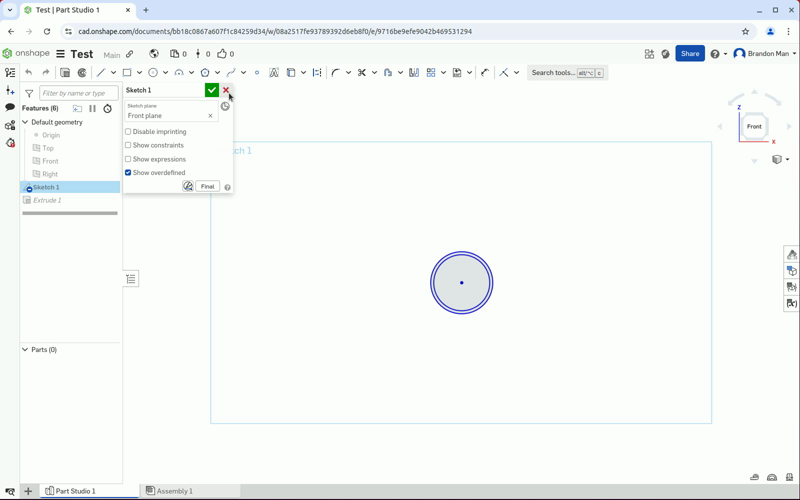
key(shift+s)
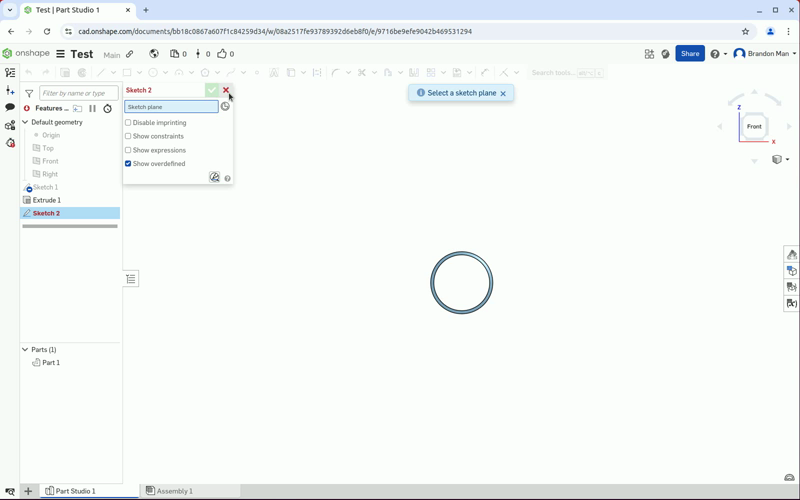
mouse_move(73, 163)
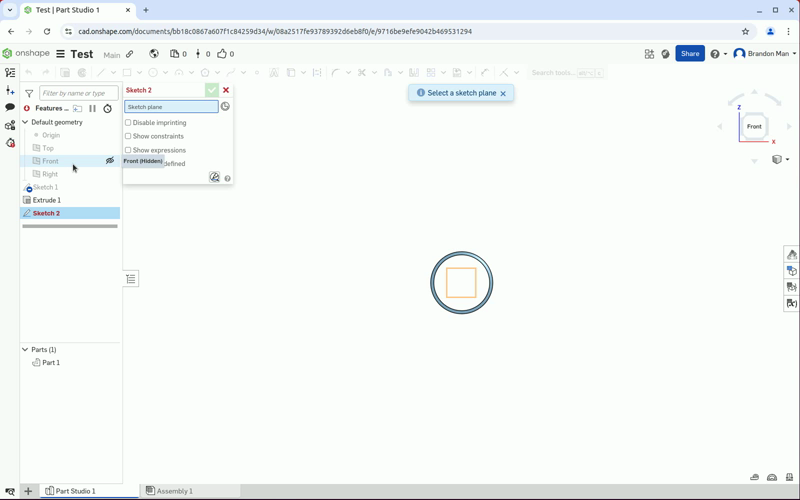
click(73, 163)
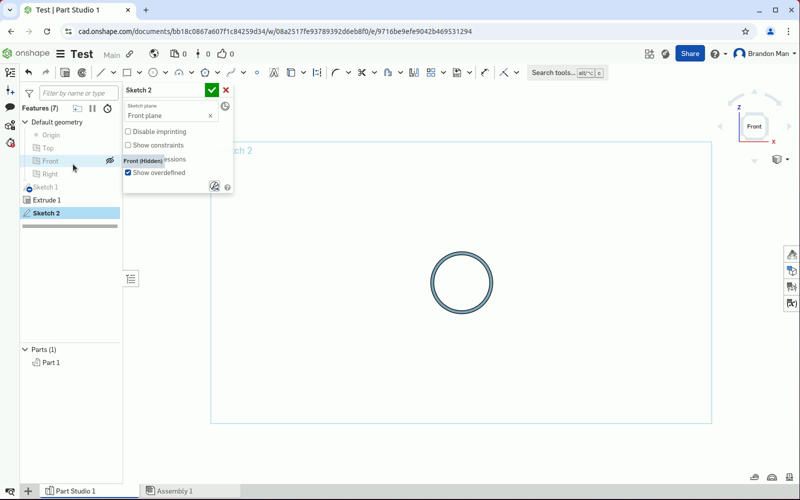
mouse_move(73, 352)
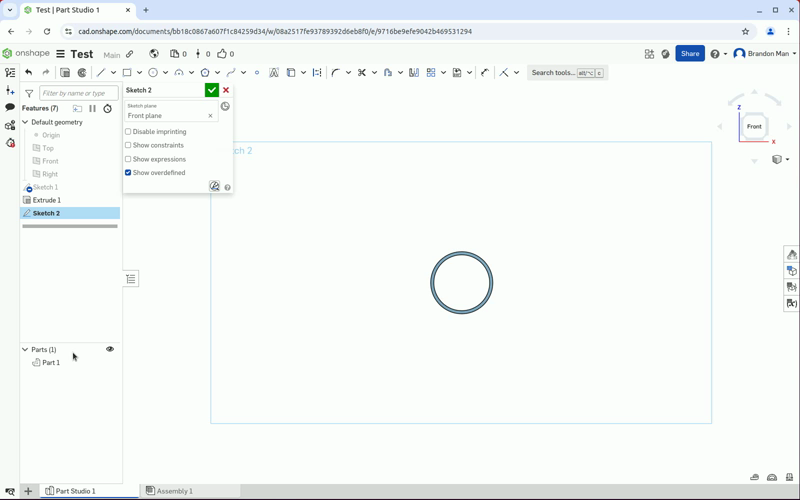
key(y)
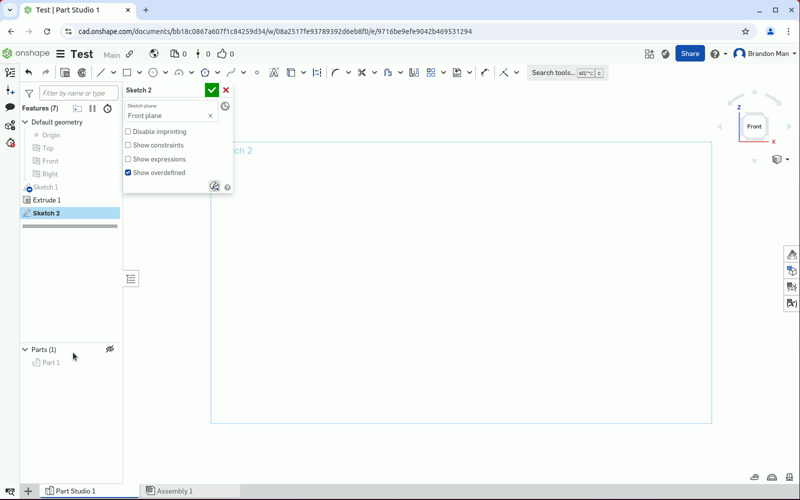
key(l)
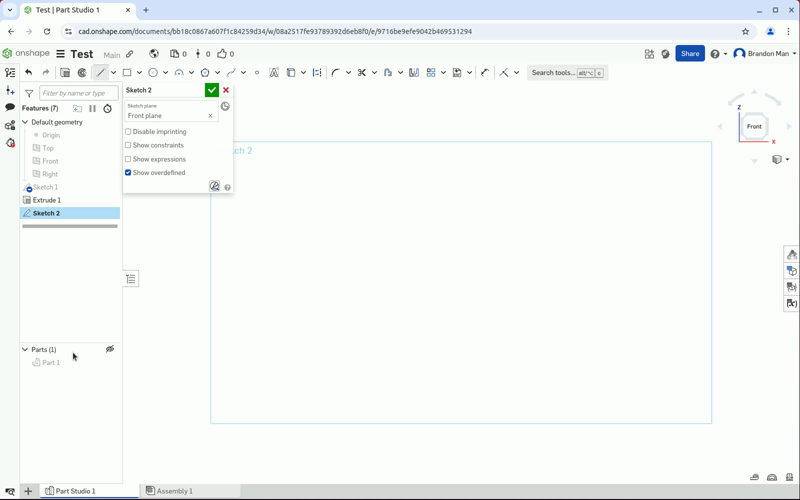
key_down(shift)
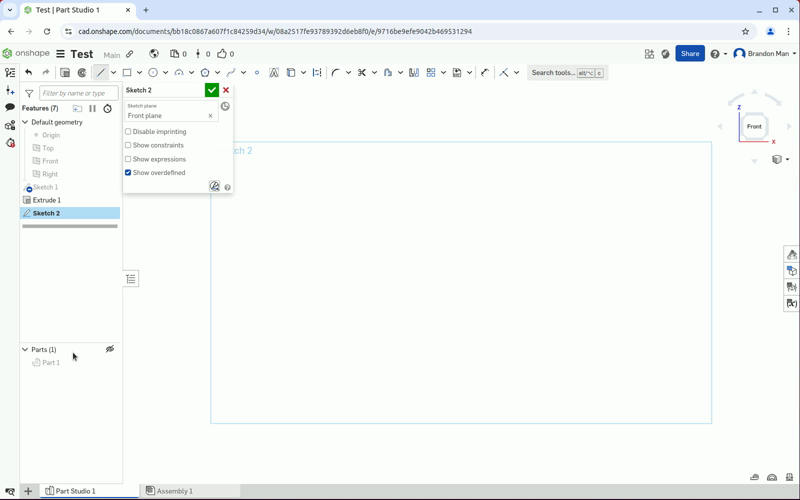
mouse_move(441, 301)
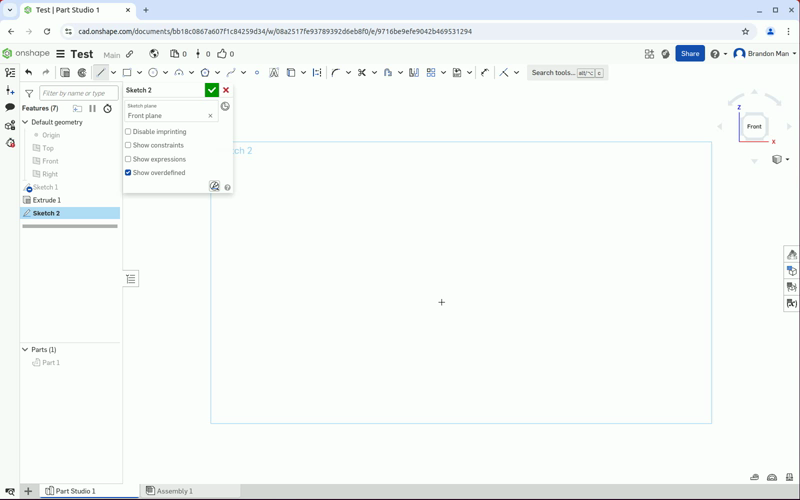
click(441, 301)
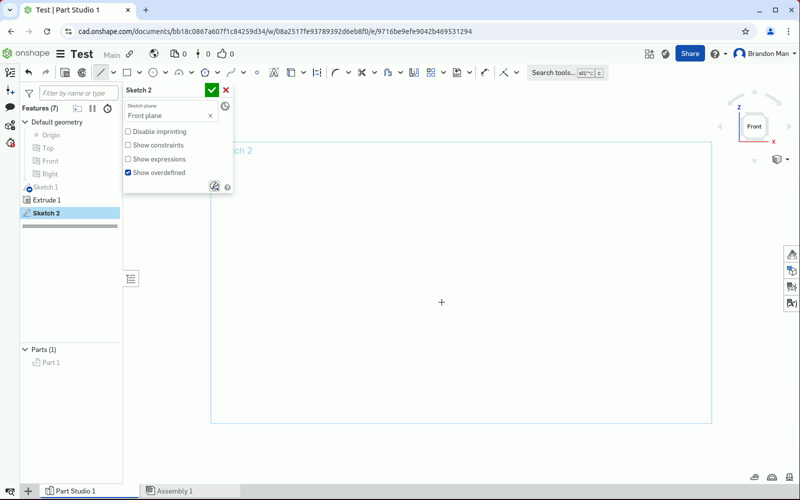
key_up(shift)
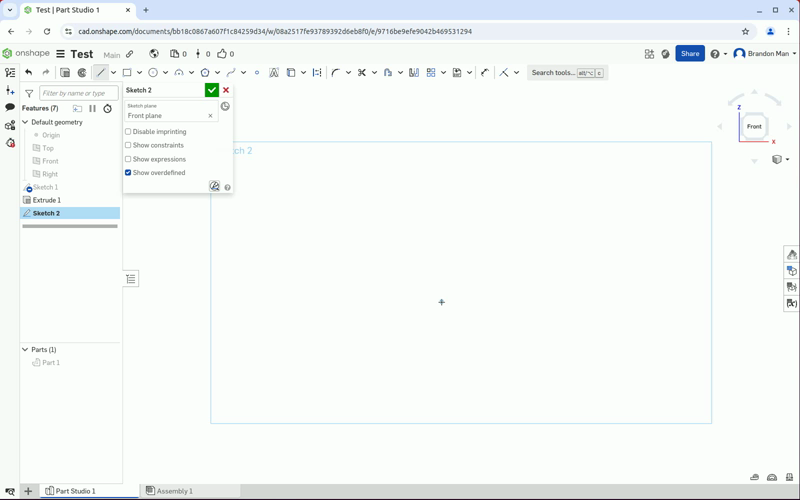
key_down(shift)
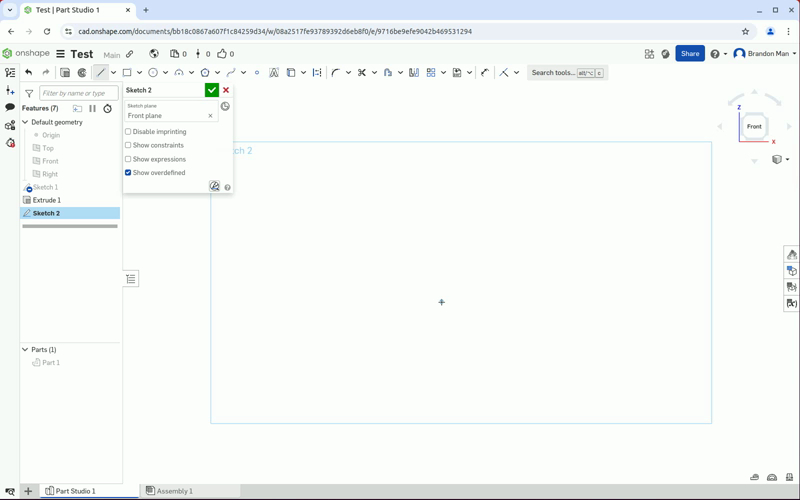
mouse_move(471, 301)
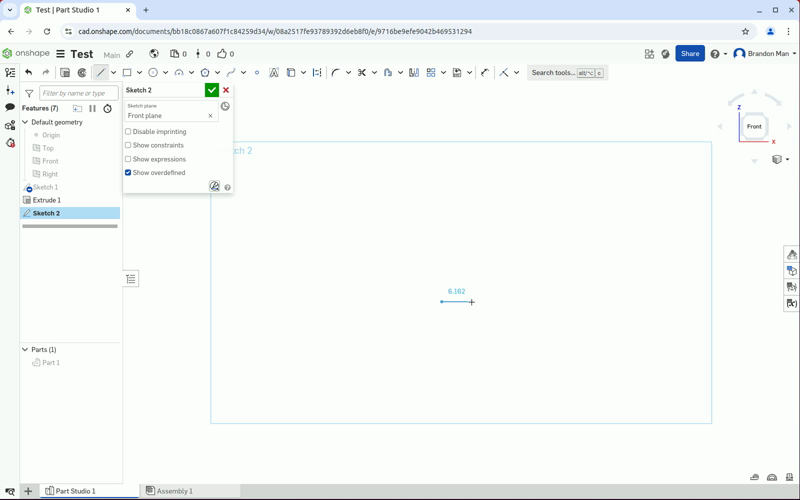
mouse_move(481, 301)
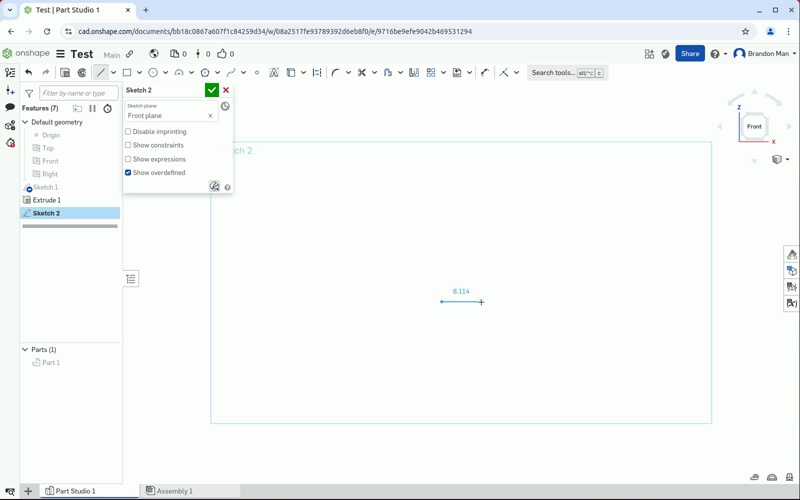
click(481, 301)
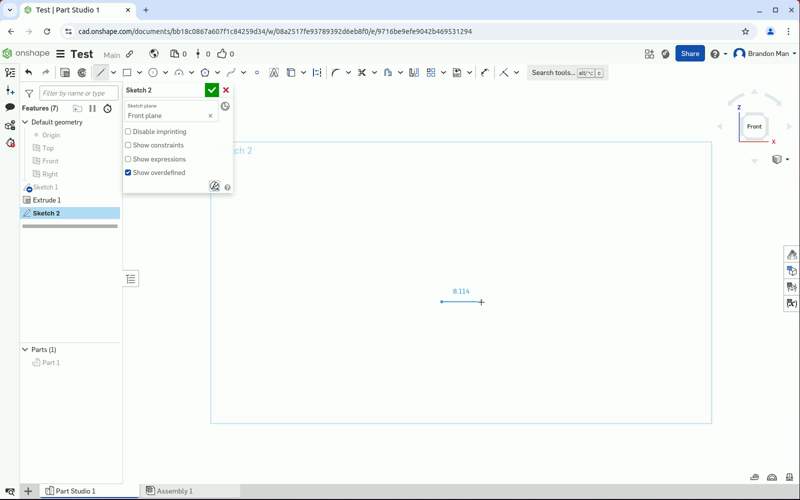
key_up(shift)
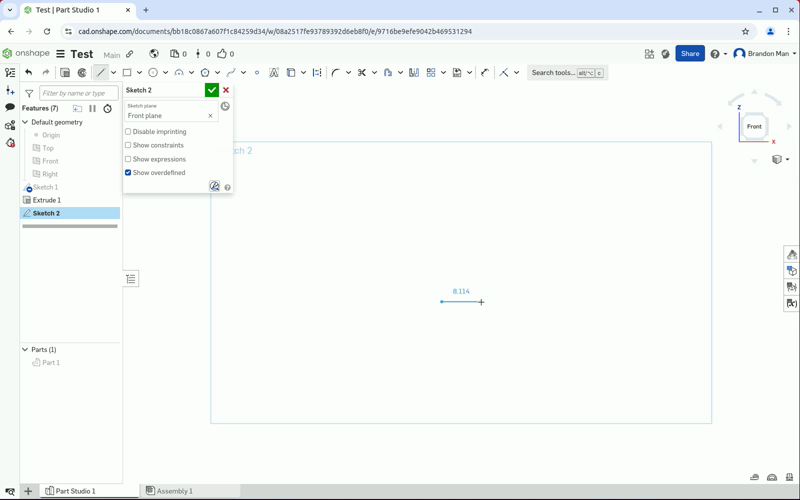
key_down(shift)
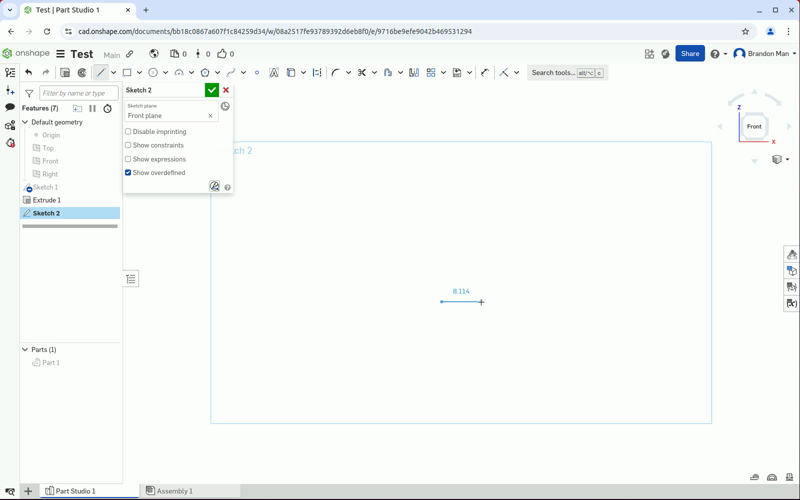
mouse_move(511, 301)
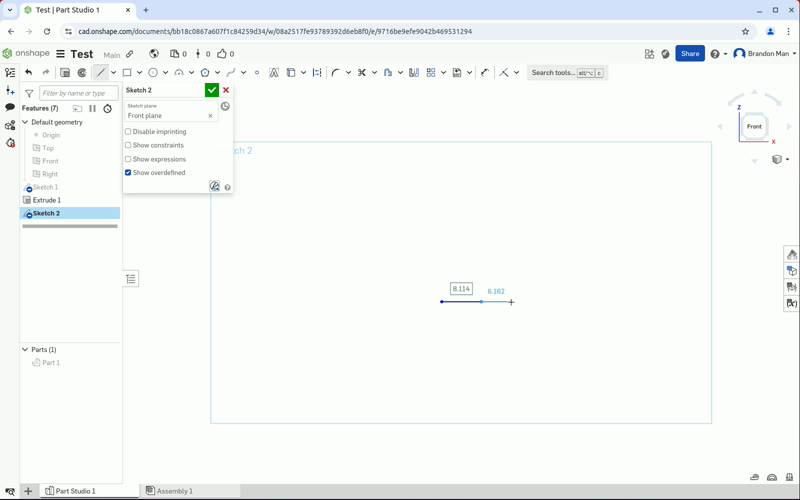
mouse_move(481, 262)
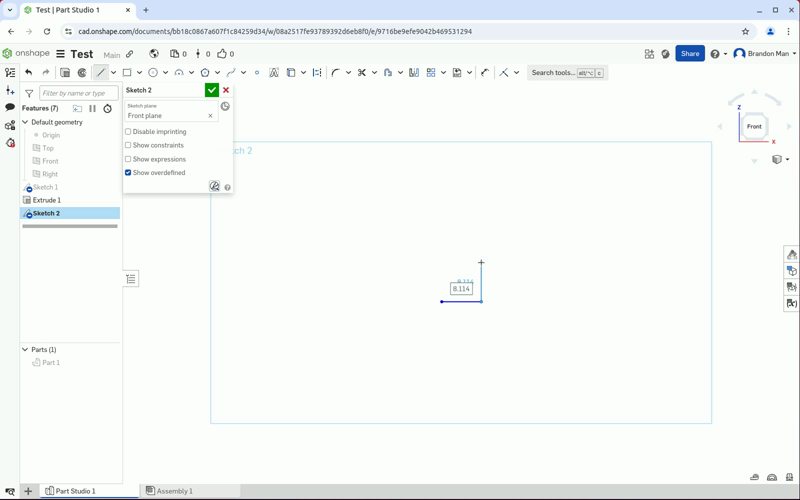
click(481, 262)
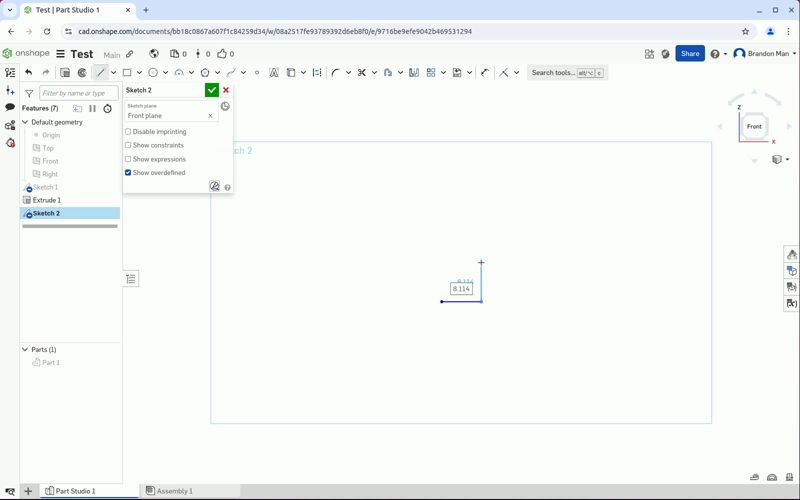
key_up(shift)
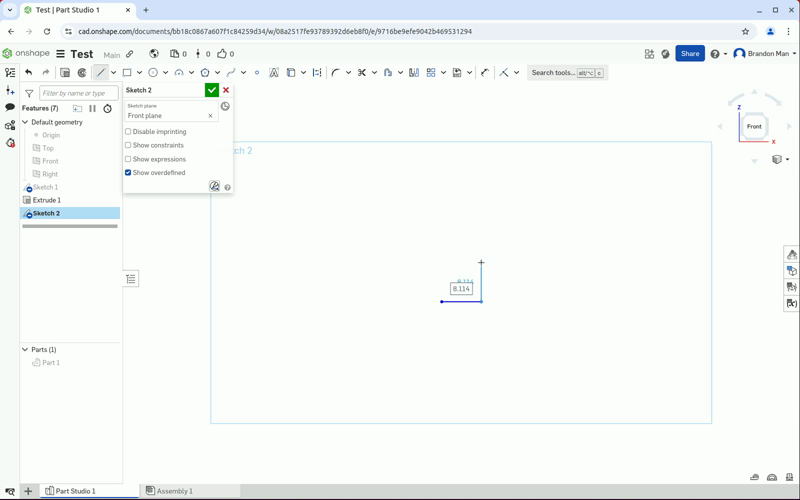
key_down(shift)
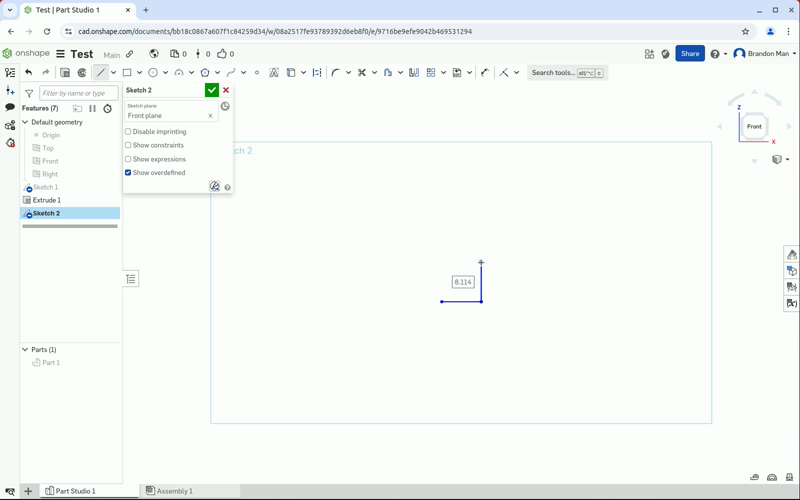
mouse_move(511, 262)
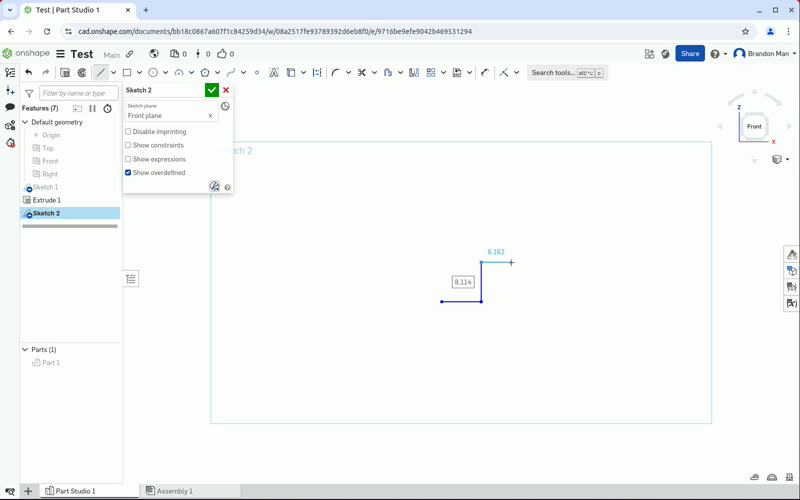
mouse_move(441, 262)
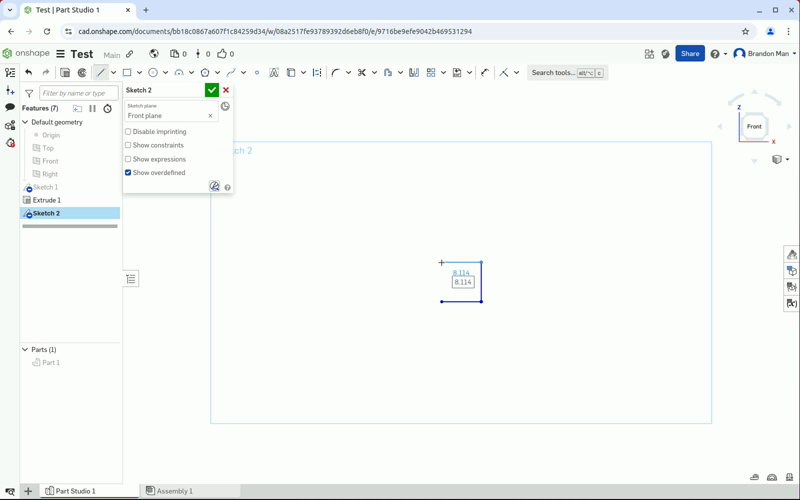
click(441, 262)
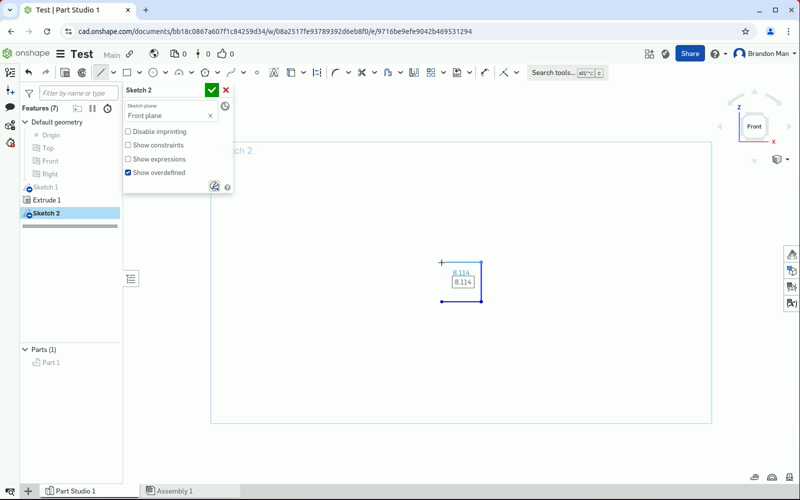
key_up(shift)
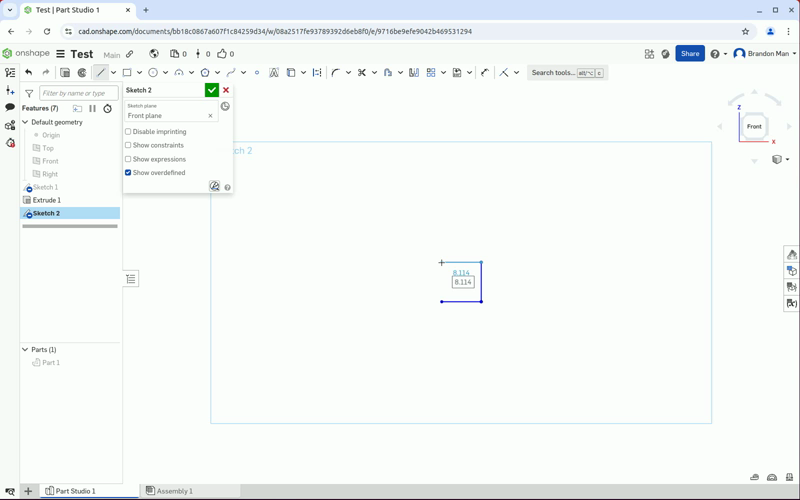
mouse_move(471, 262)
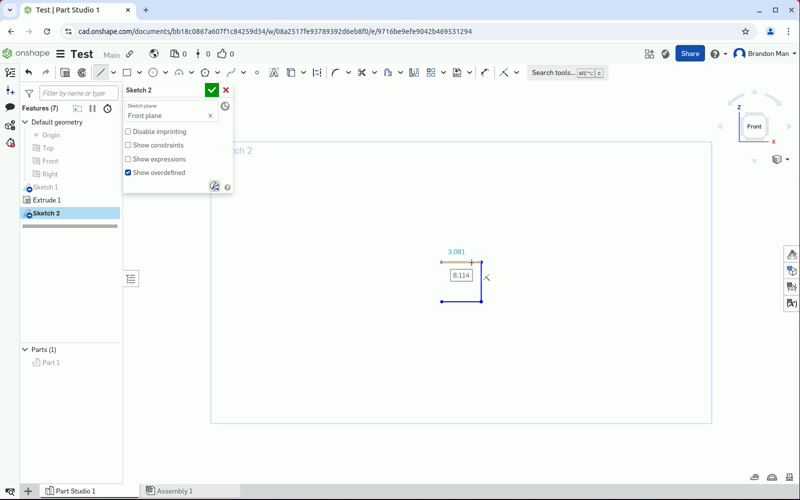
key_down(shift)
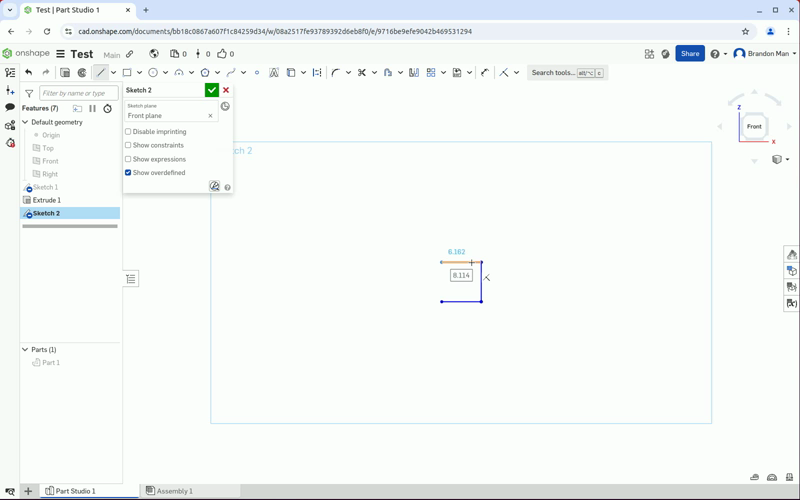
mouse_move(441, 301)
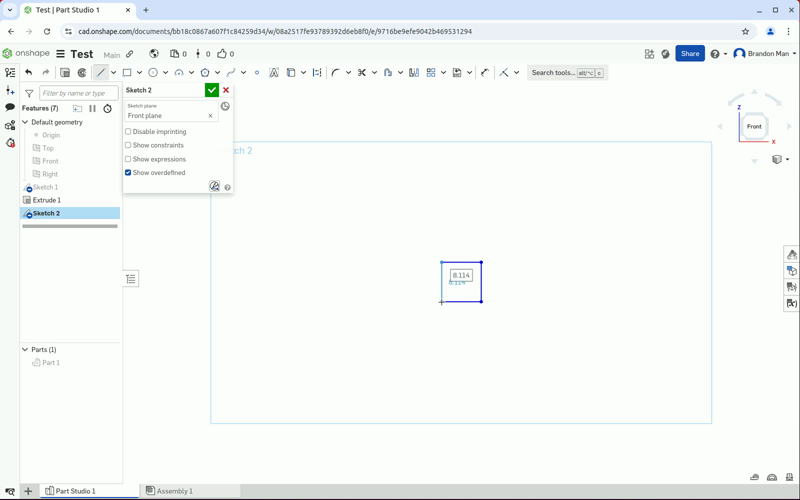
key_up(shift)
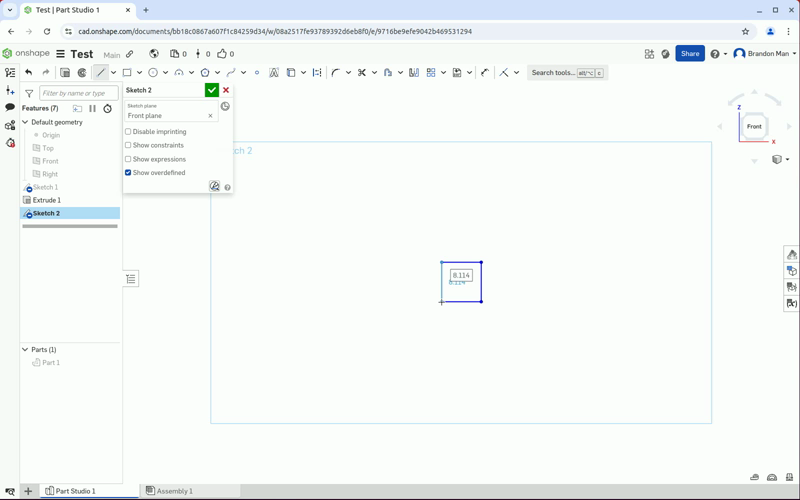
click(441, 301)
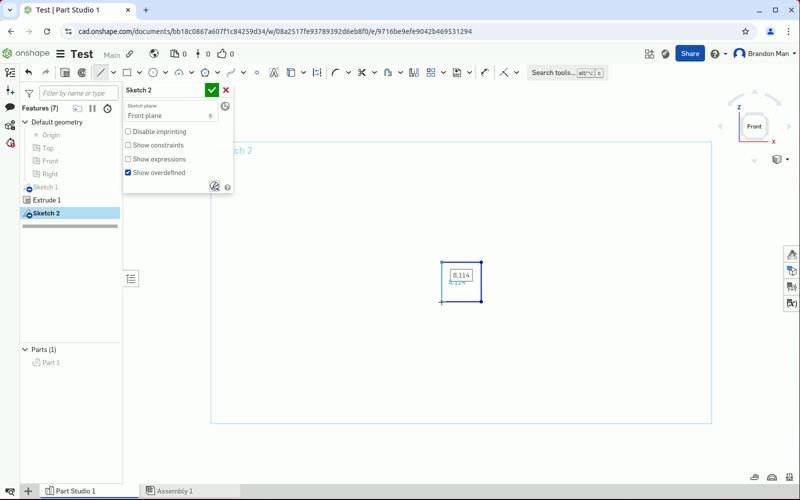
key(esc)
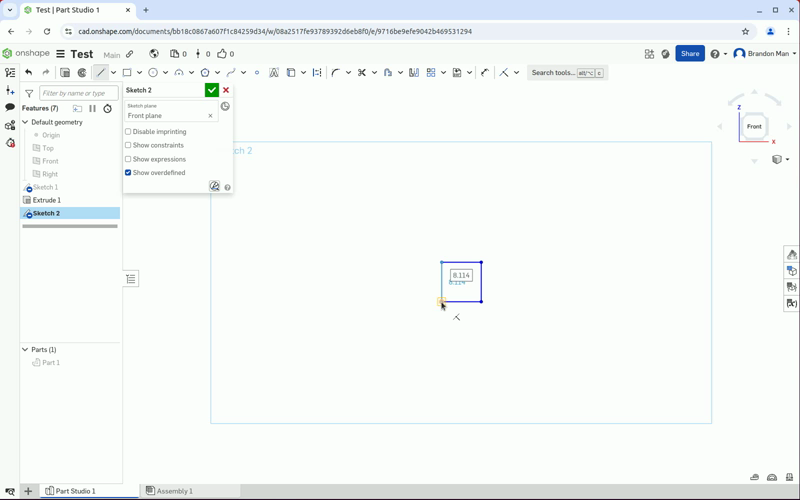
mouse_move(459, 288)
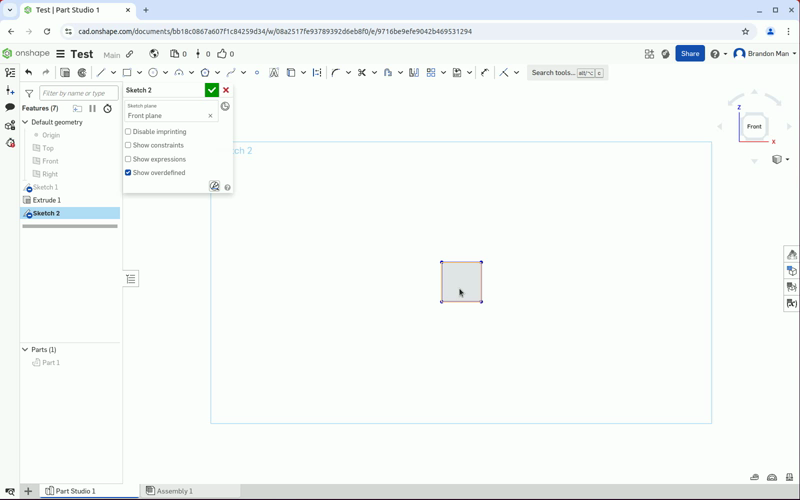
scroll(6)
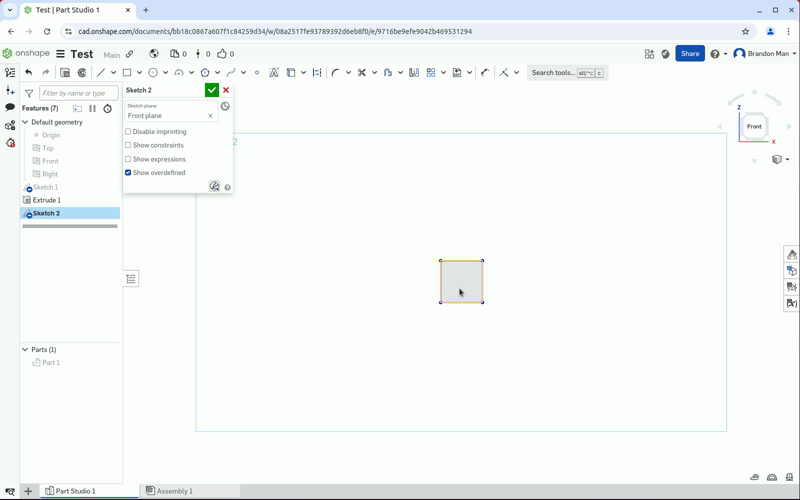
scroll(6)
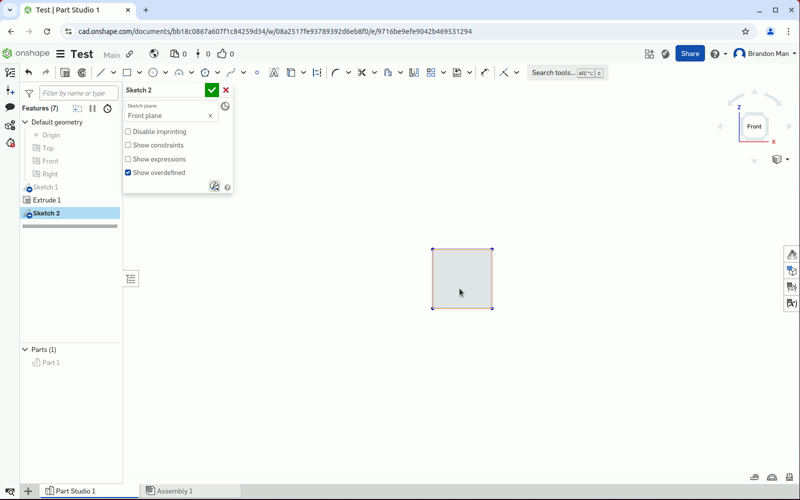
scroll(6)
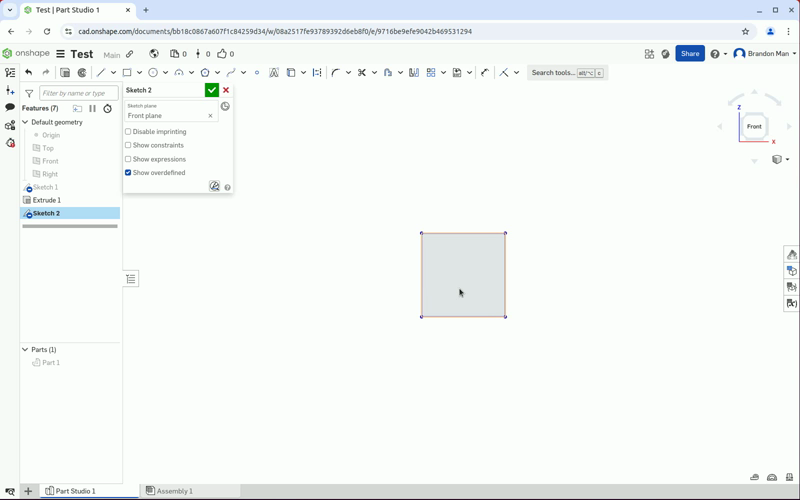
scroll(6)
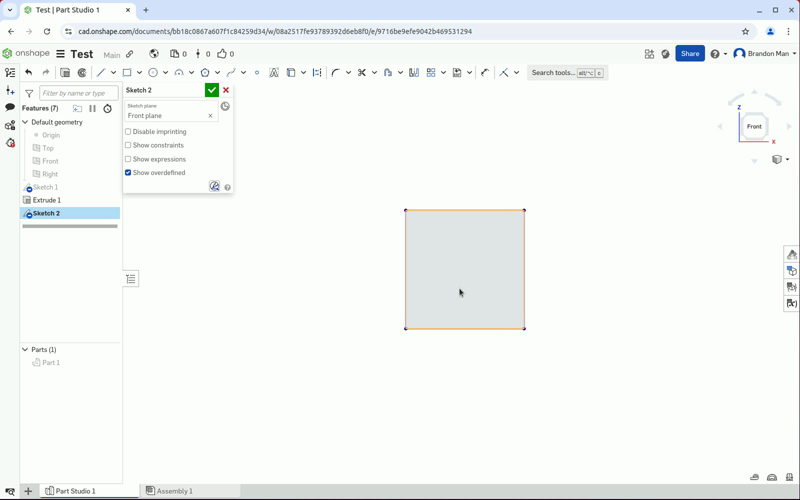
scroll(6)
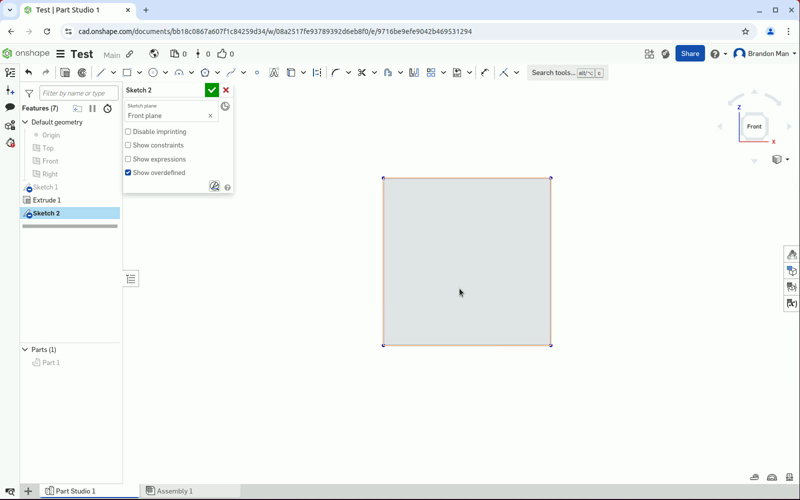
scroll(6)
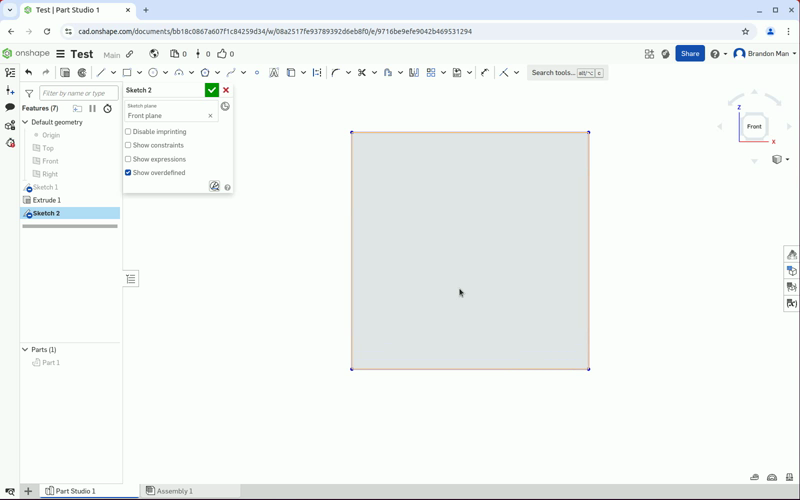
scroll(6)
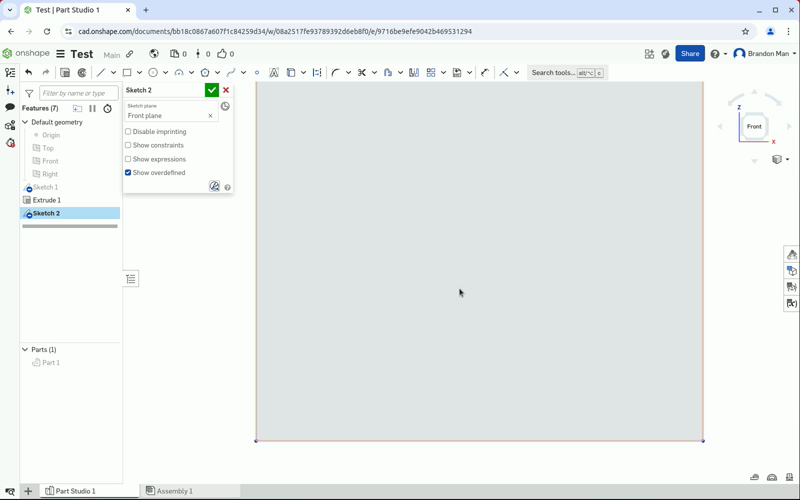
click(459, 288)
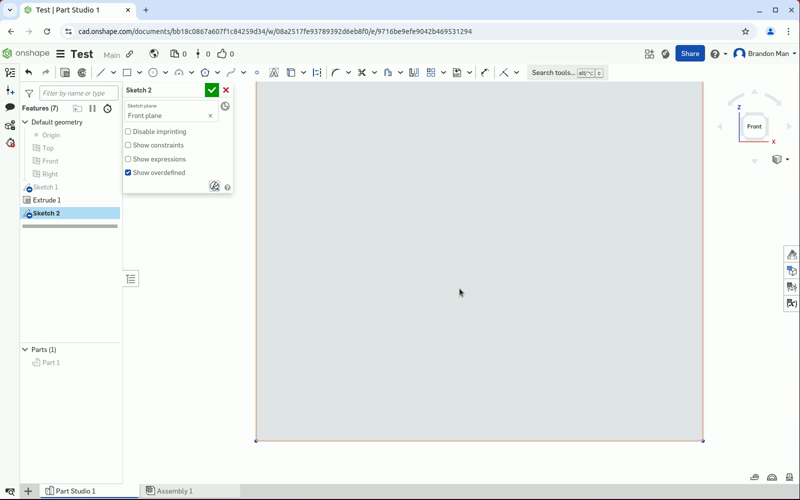
scroll(-6)
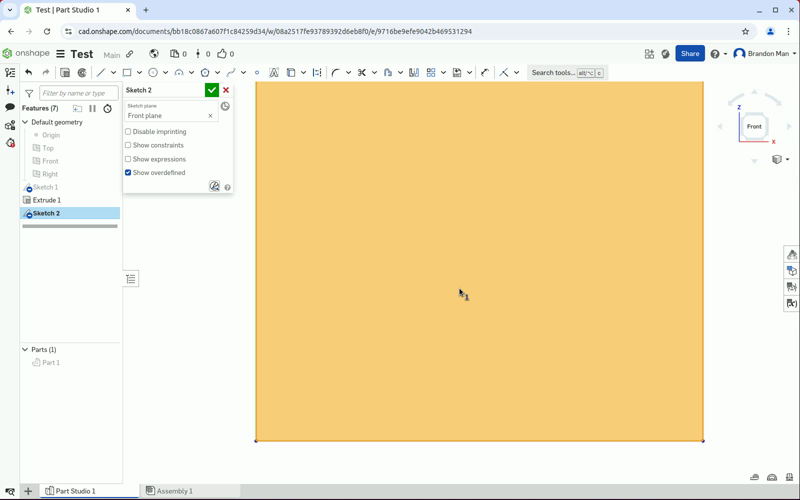
scroll(-6)
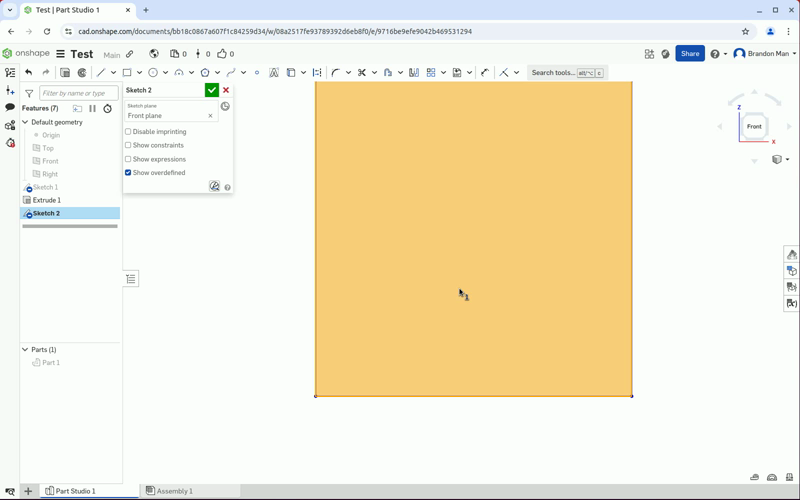
scroll(-6)
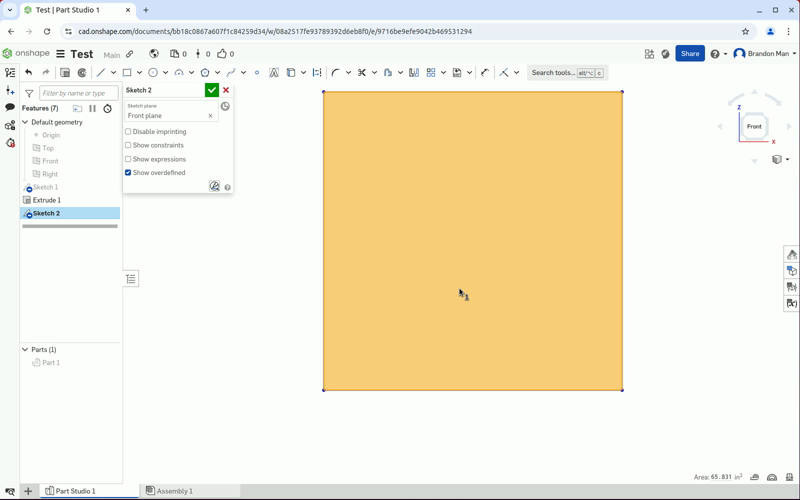
scroll(-6)
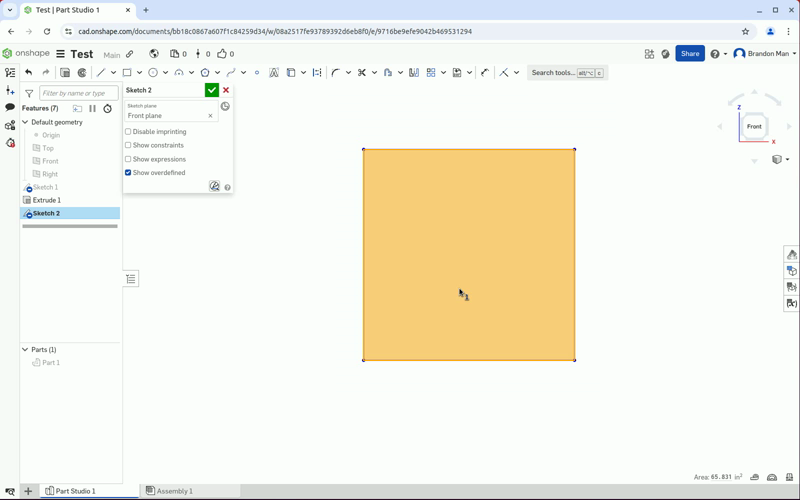
scroll(-6)
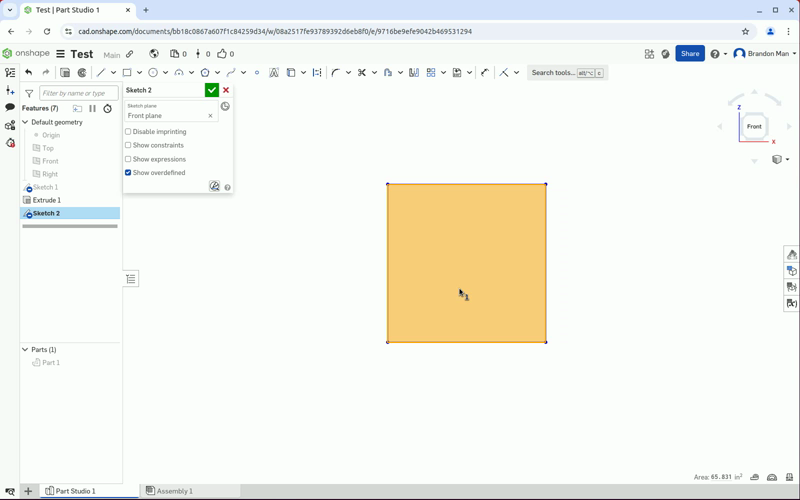
scroll(-6)
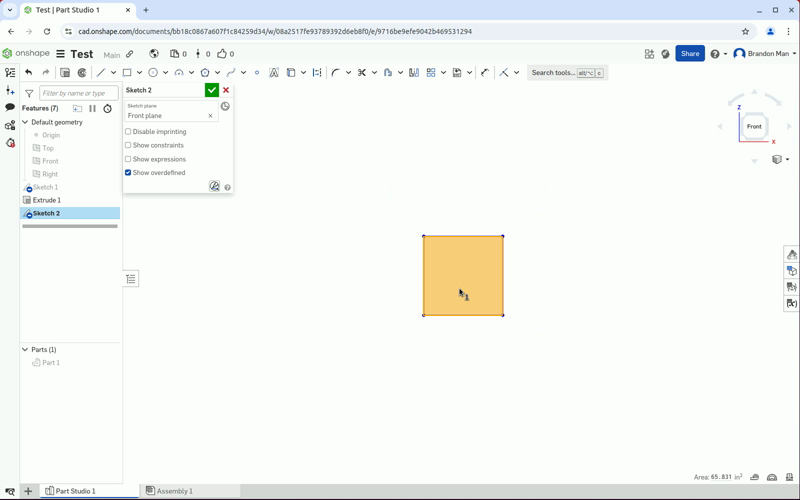
scroll(-6)
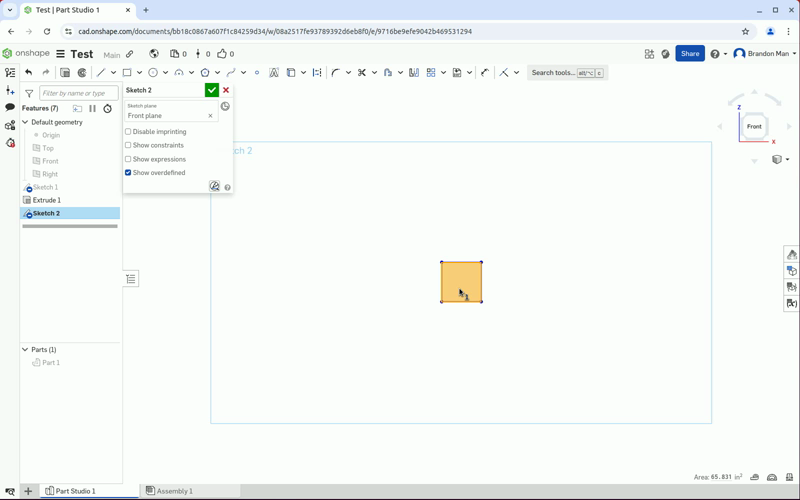
mouse_move(73, 352)
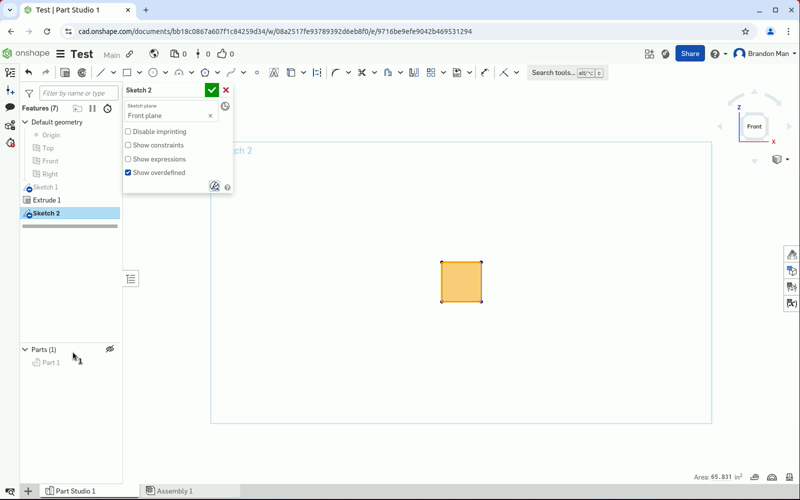
key(shift+y)
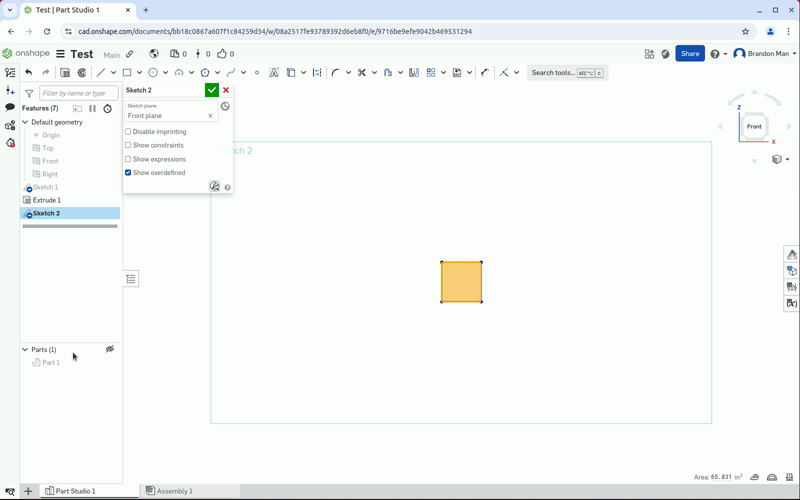
key(shift+e)
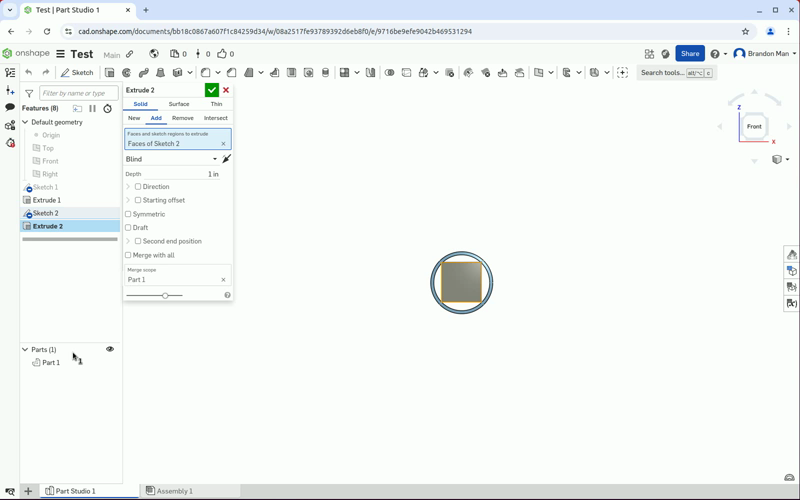
mouse_move(143, 106)
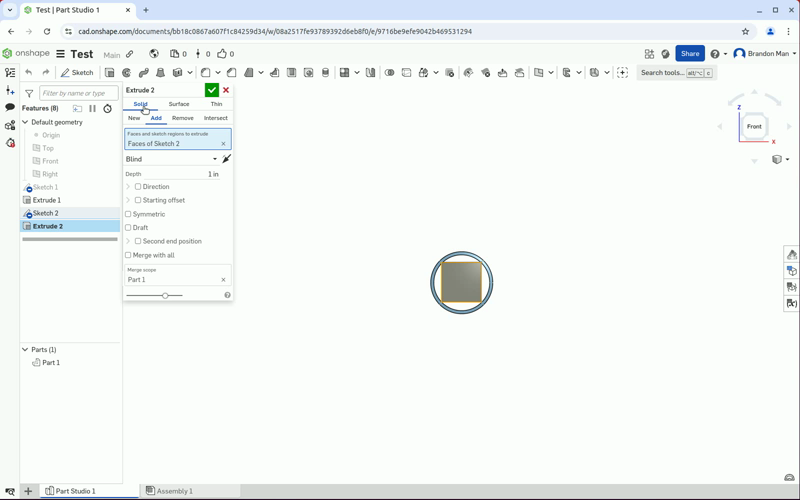
click(143, 106)
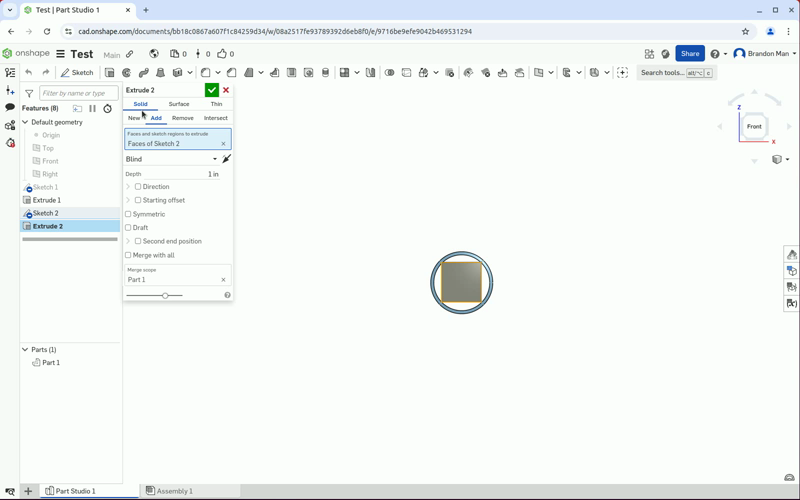
mouse_move(137, 120)
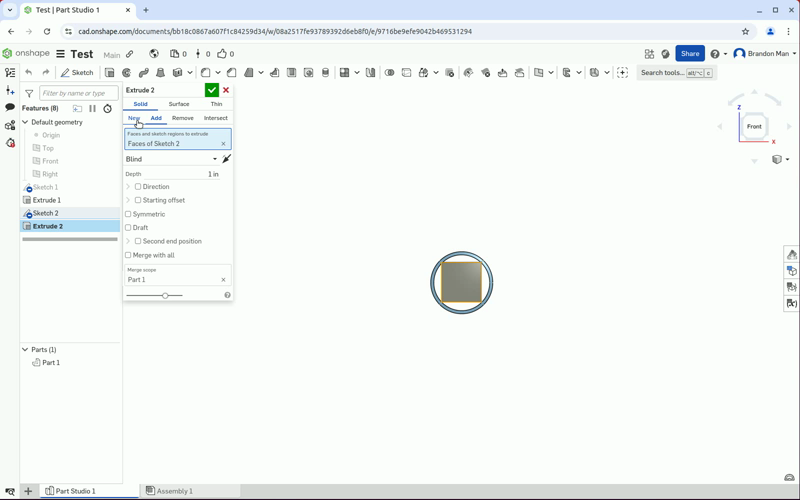
click(137, 120)
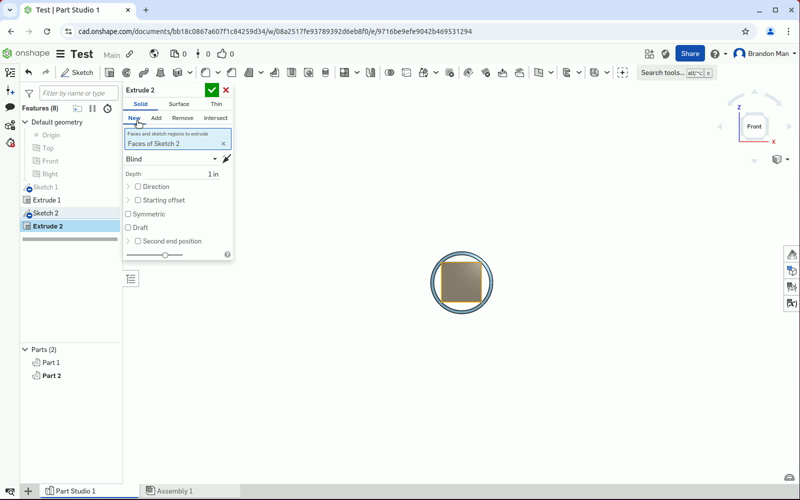
key(tab, 4)
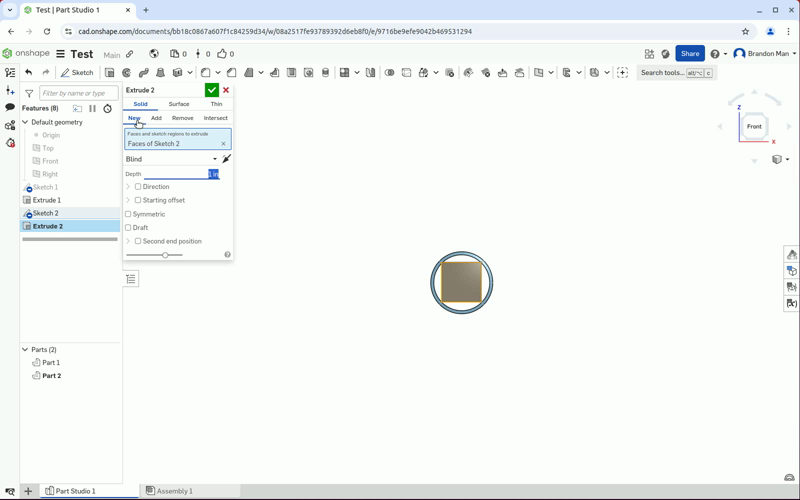
text(23.108)
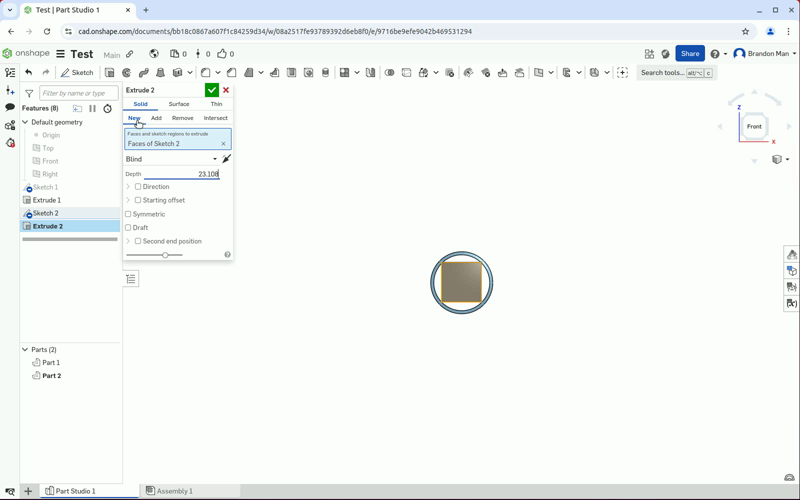
key(enter)
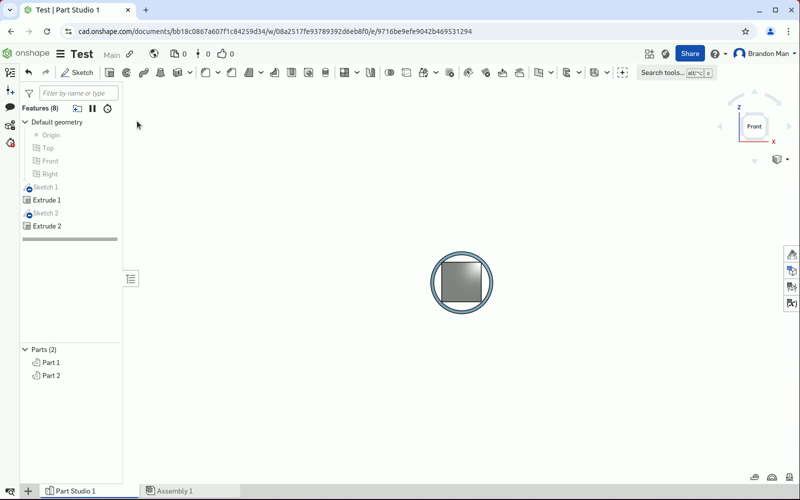
key(shift+h)
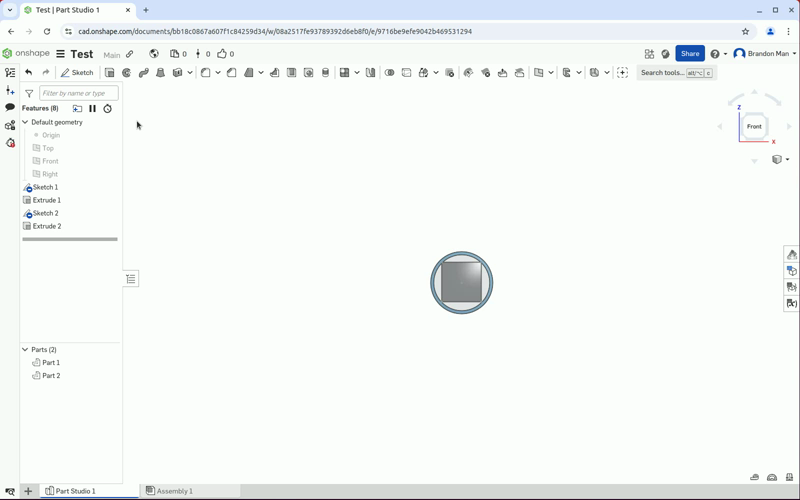
key(shift+h)
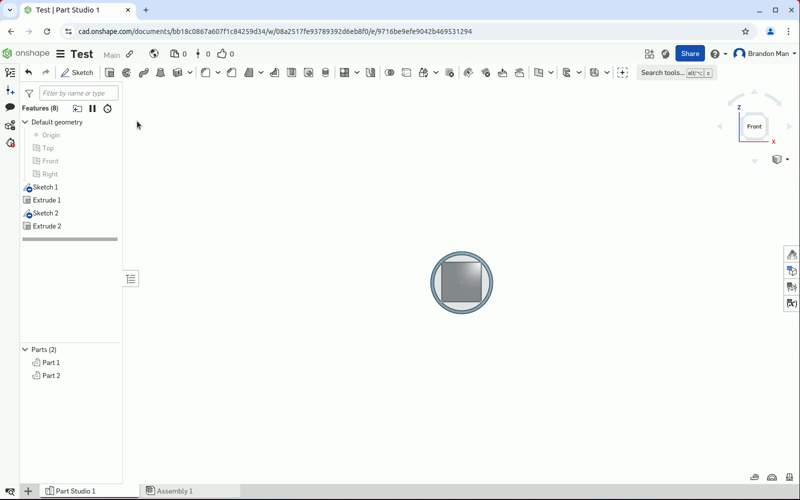
key(shift+7)
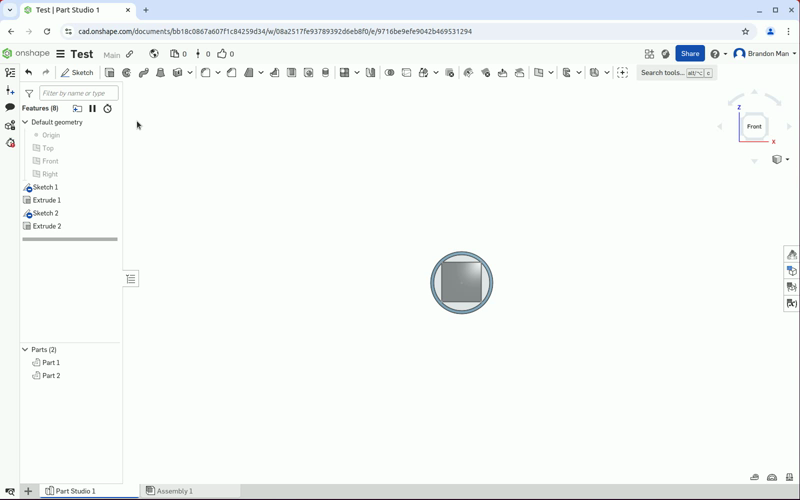
key(left, 2)
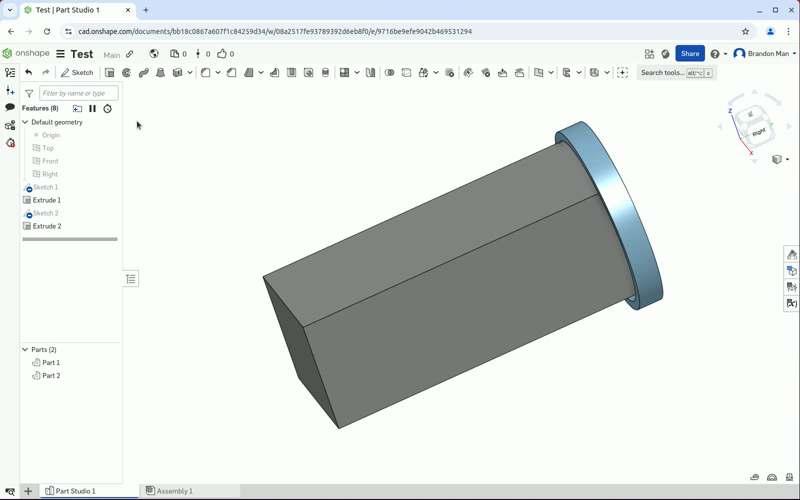
key(down, 2)
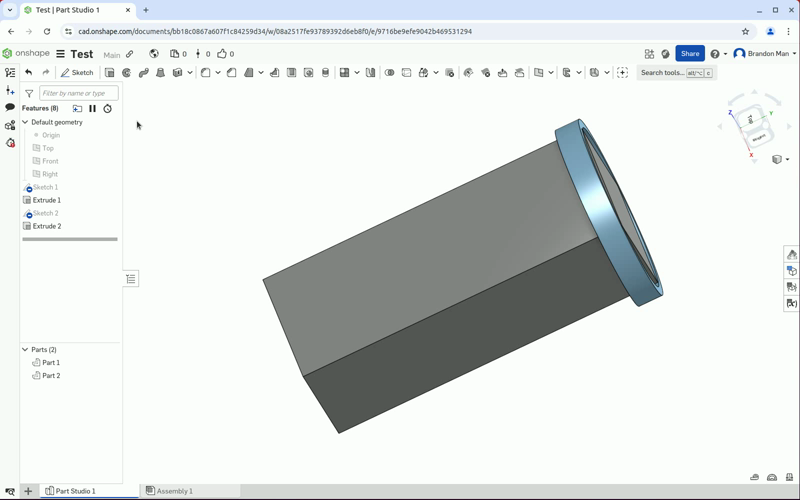
key(up, 2)
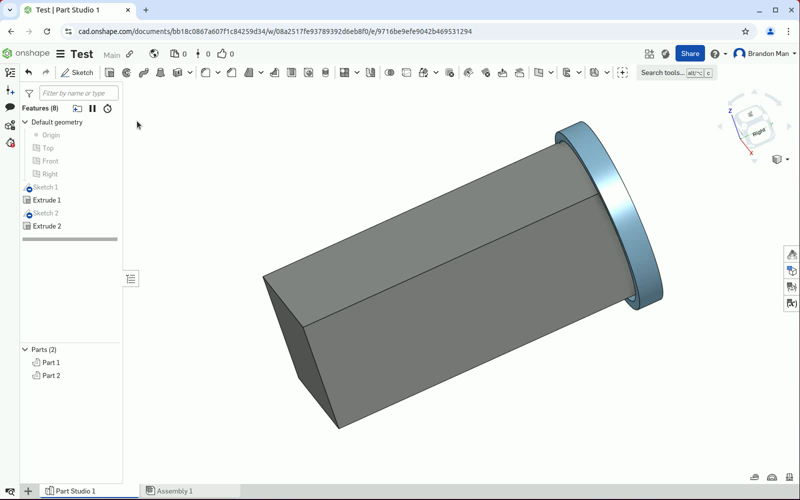
key(right, 2)
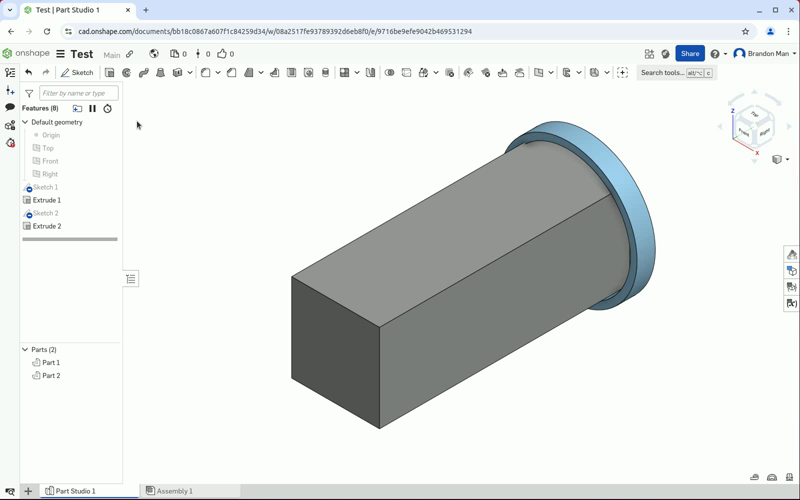
mouse_move(73, 189)
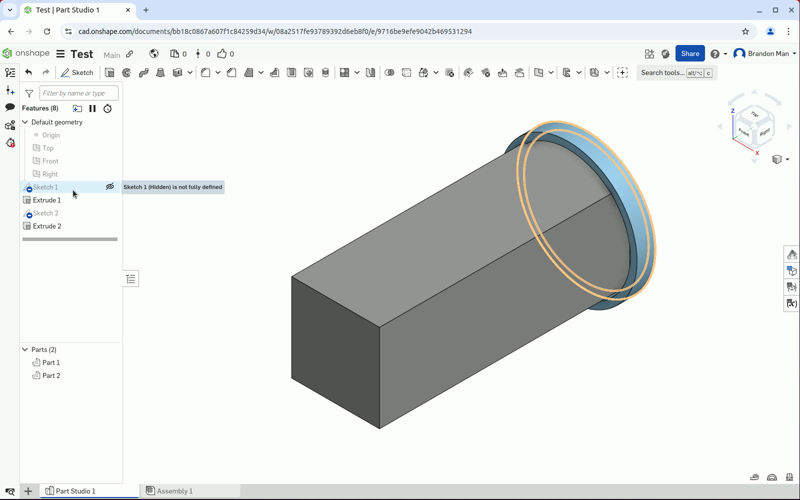
click(73, 189)